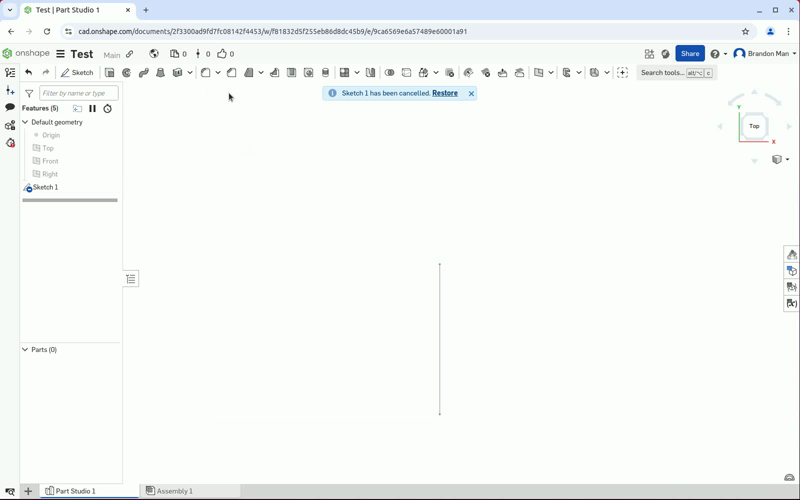
key(shift+h)
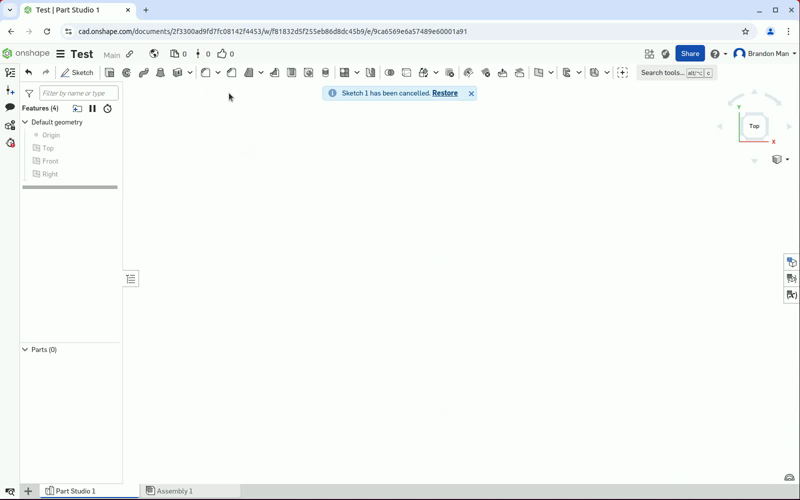
key(shift+s)
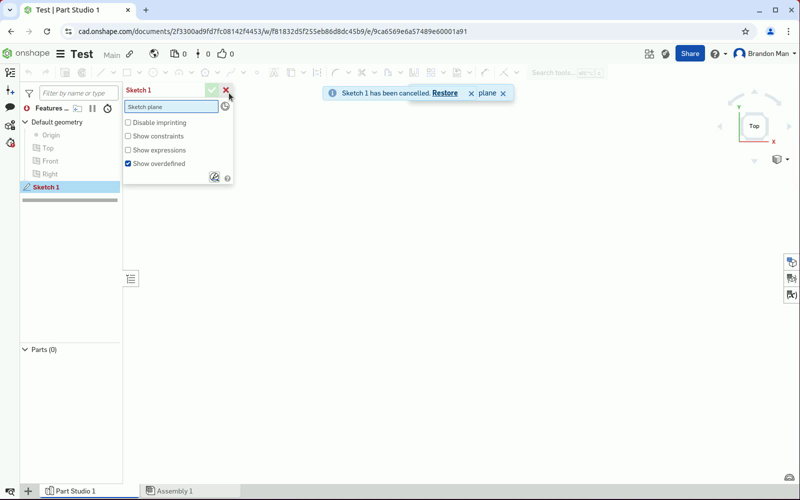
mouse_move(73, 150)
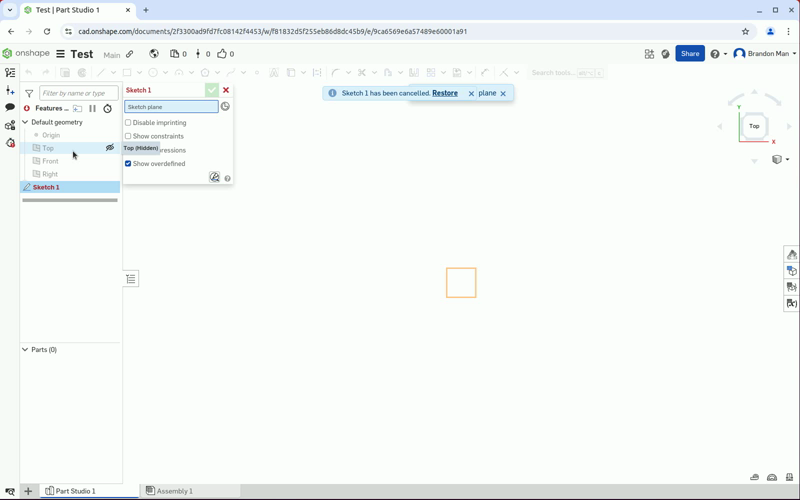
click(73, 150)
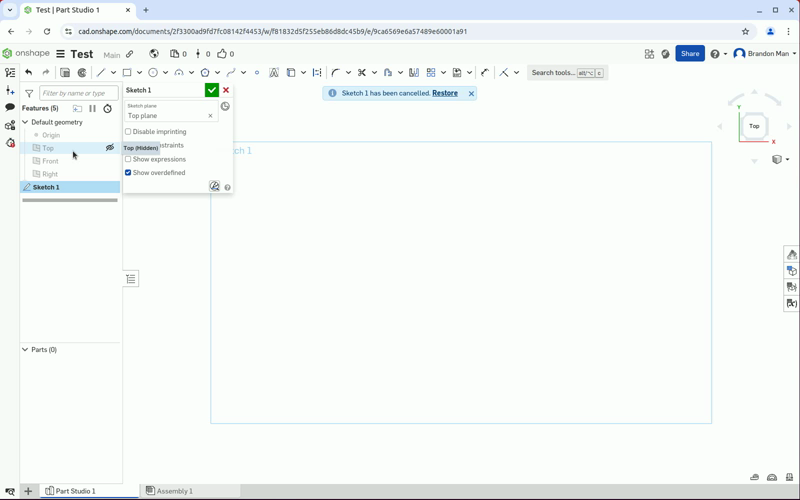
mouse_move(73, 352)
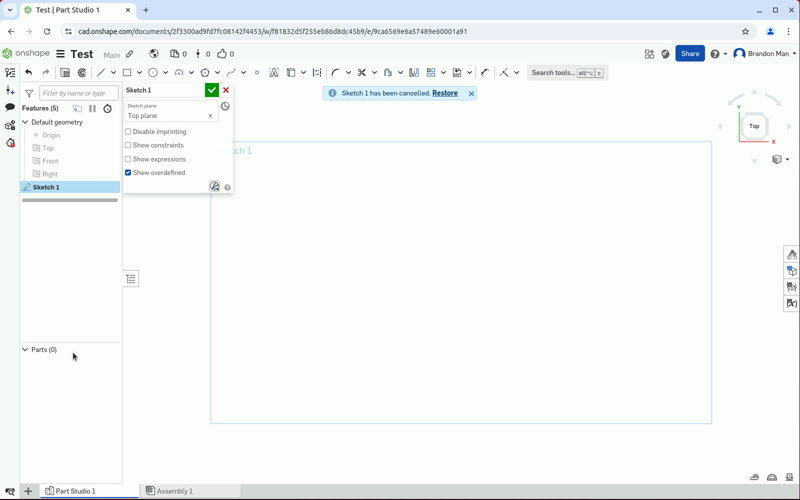
key(y)
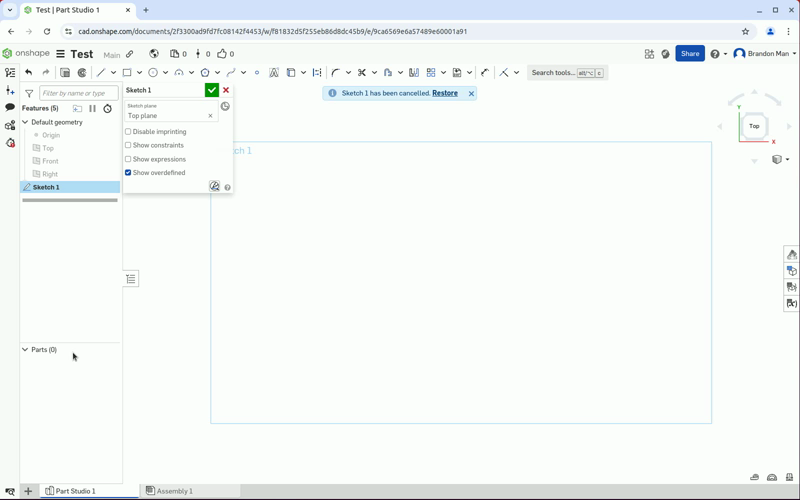
key(l)
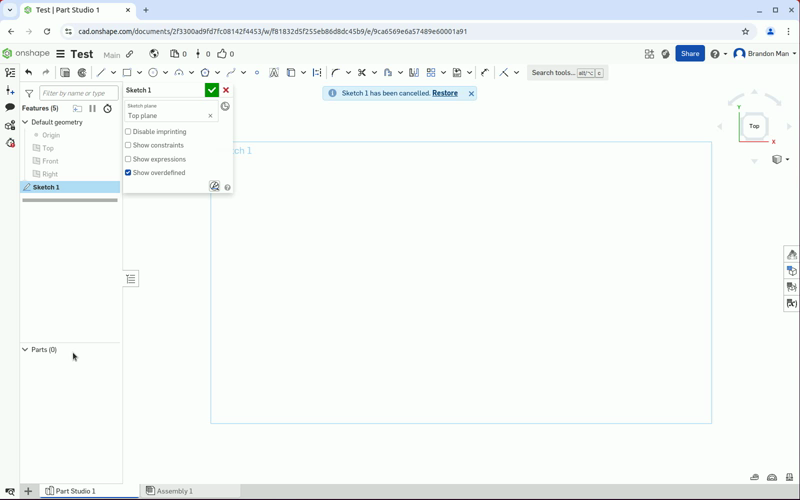
key_down(shift)
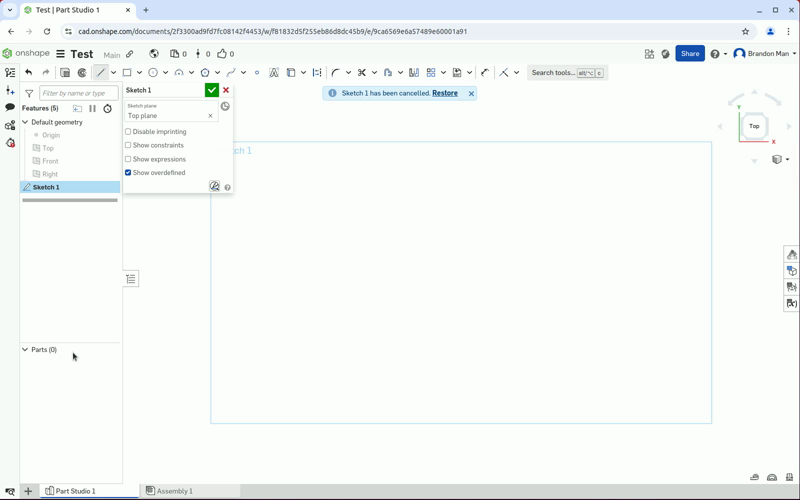
mouse_move(422, 326)
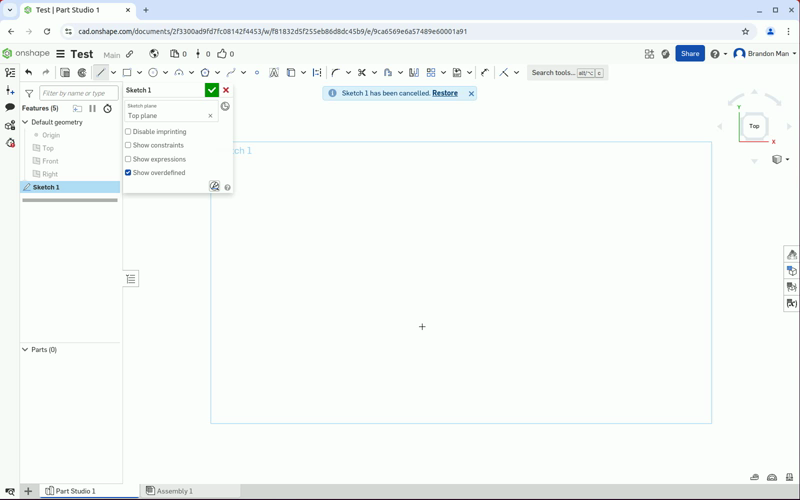
click(422, 326)
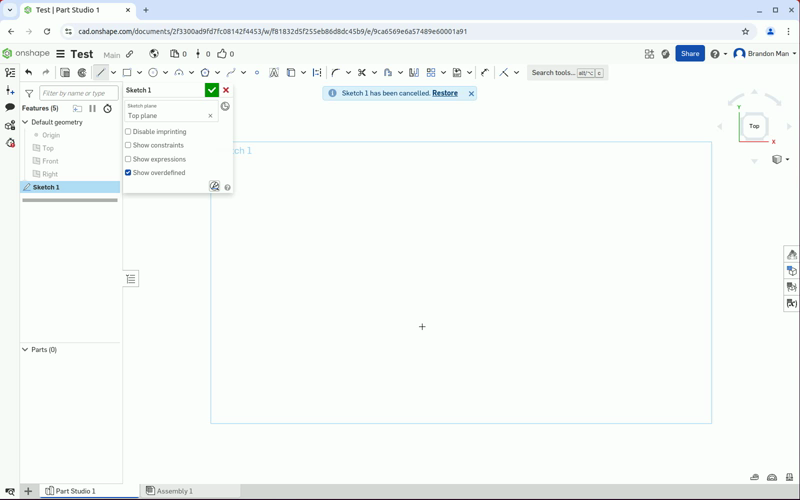
key_up(shift)
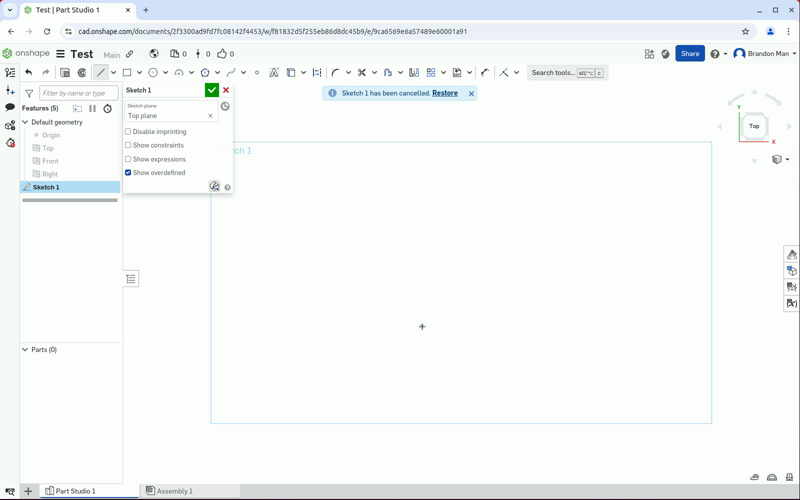
key_down(shift)
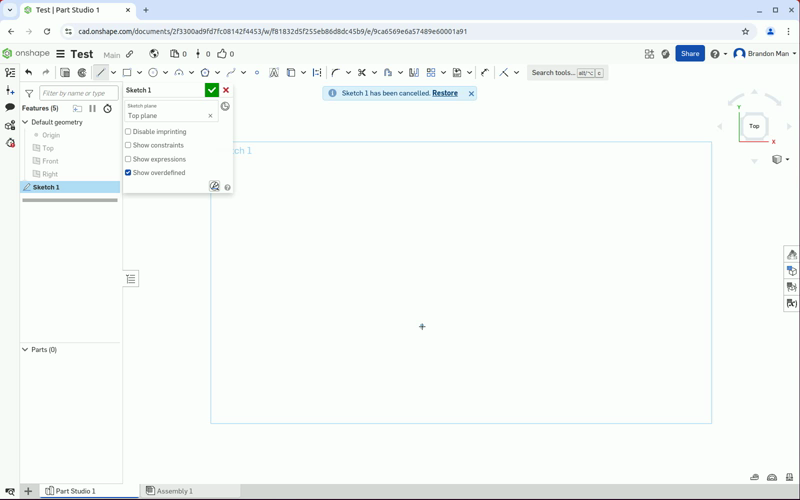
mouse_move(573, 326)
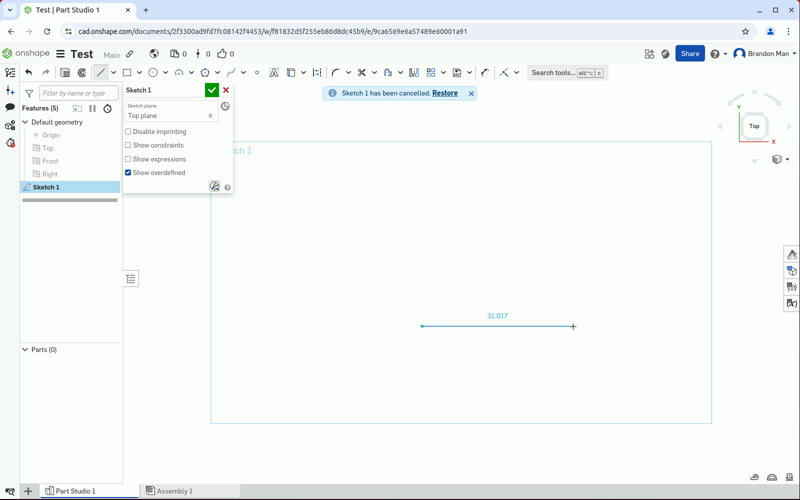
click(573, 326)
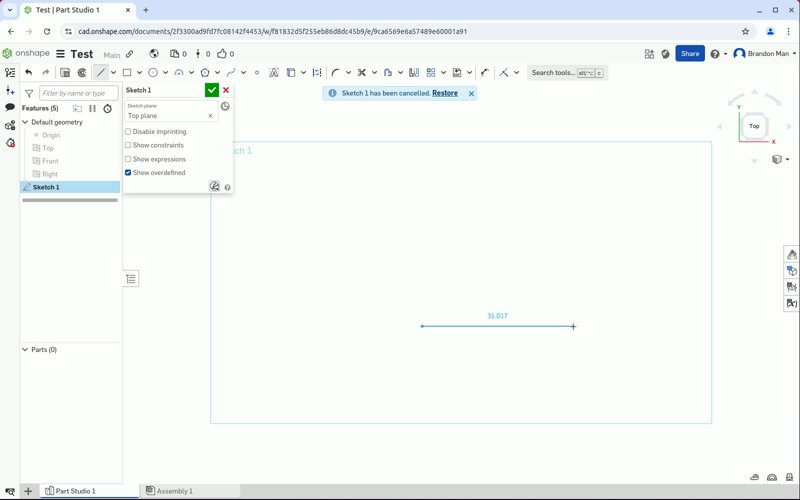
key_up(shift)
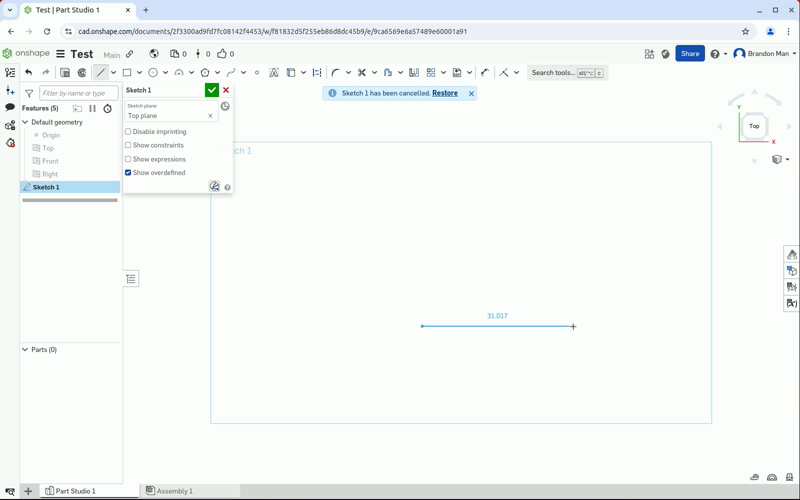
key_down(shift)
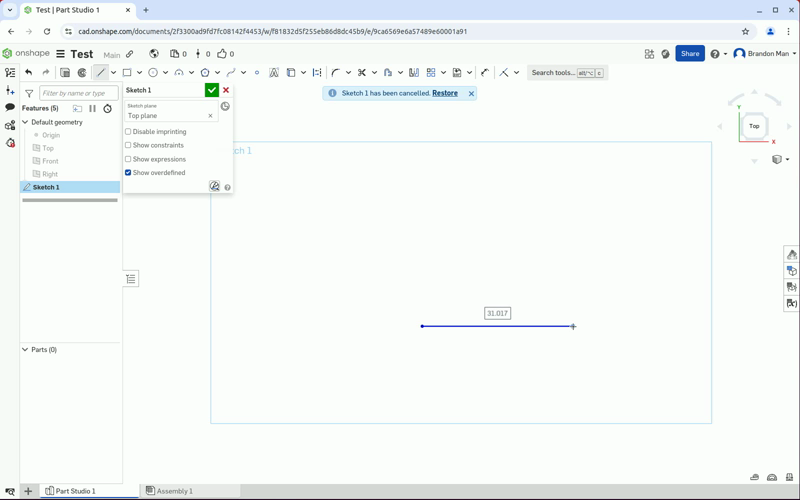
mouse_move(573, 208)
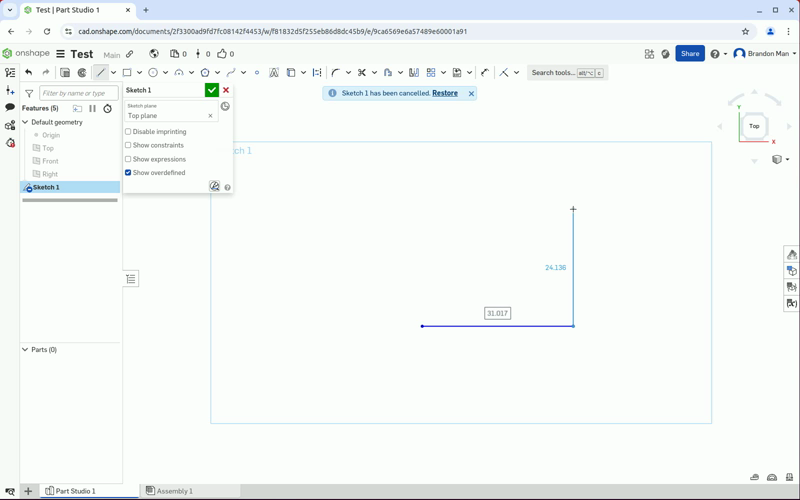
click(573, 208)
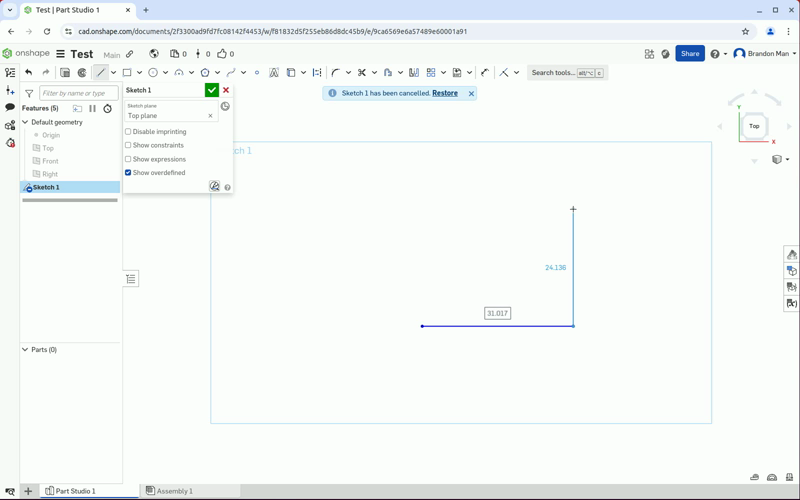
key_up(shift)
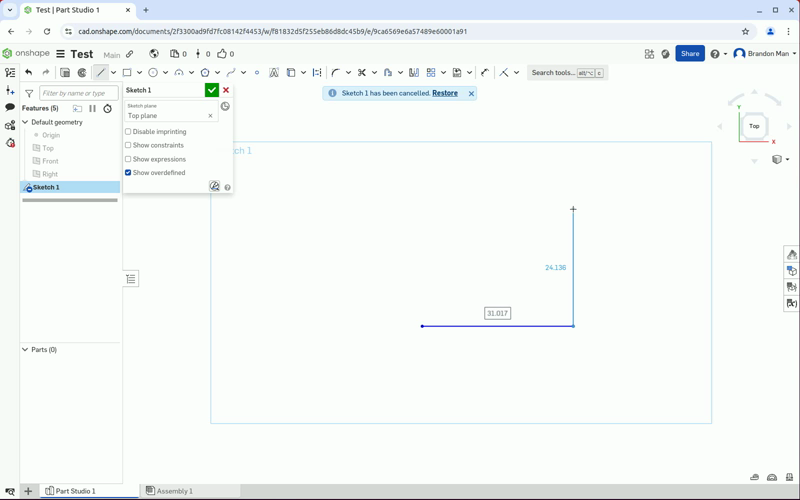
key_down(shift)
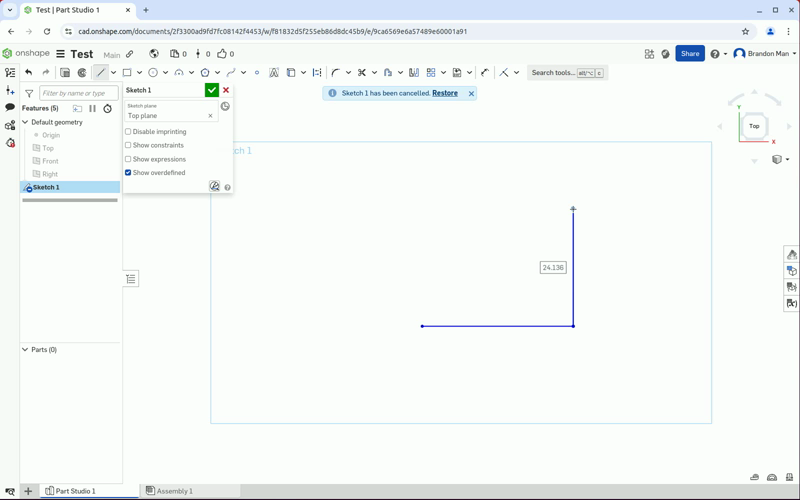
mouse_move(422, 208)
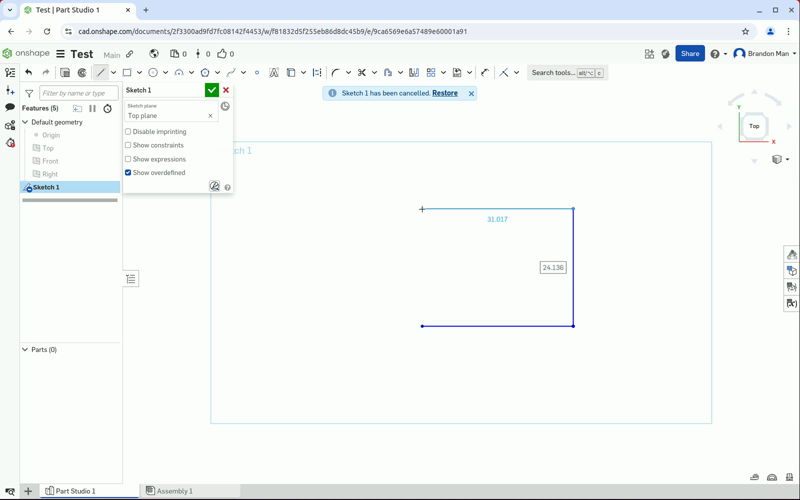
click(422, 208)
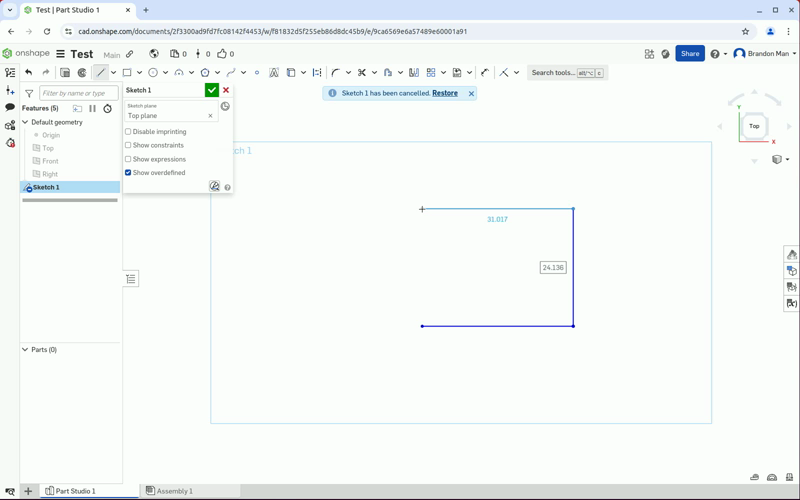
key_up(shift)
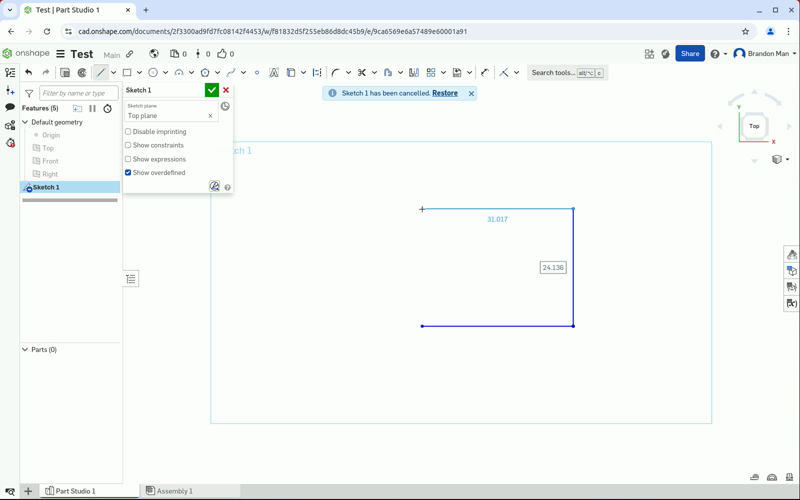
key_down(shift)
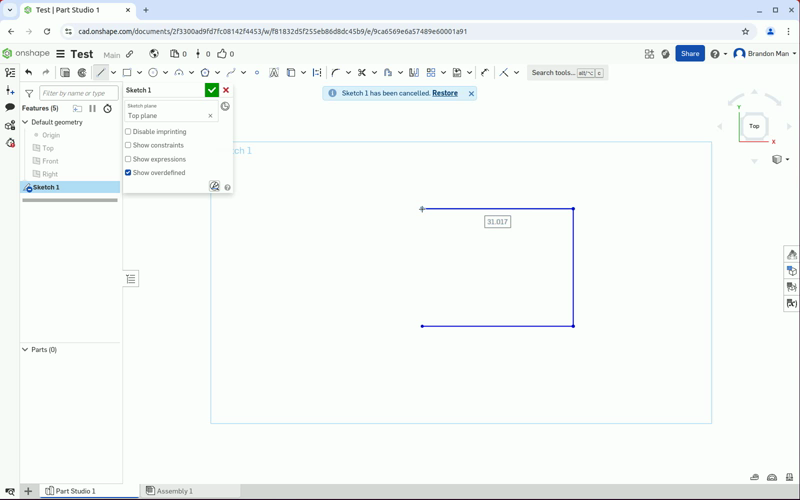
mouse_move(422, 326)
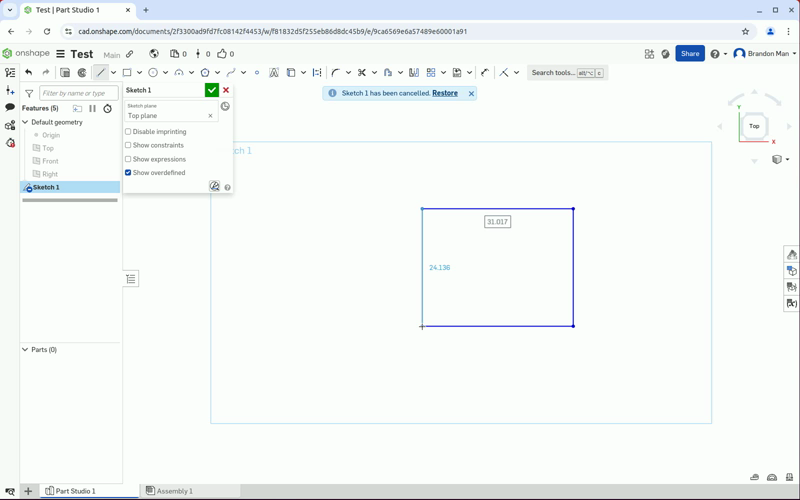
key_up(shift)
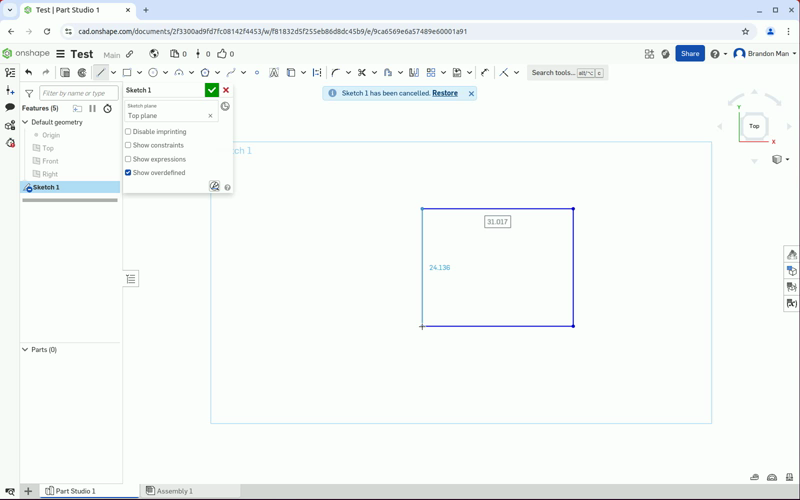
click(422, 326)
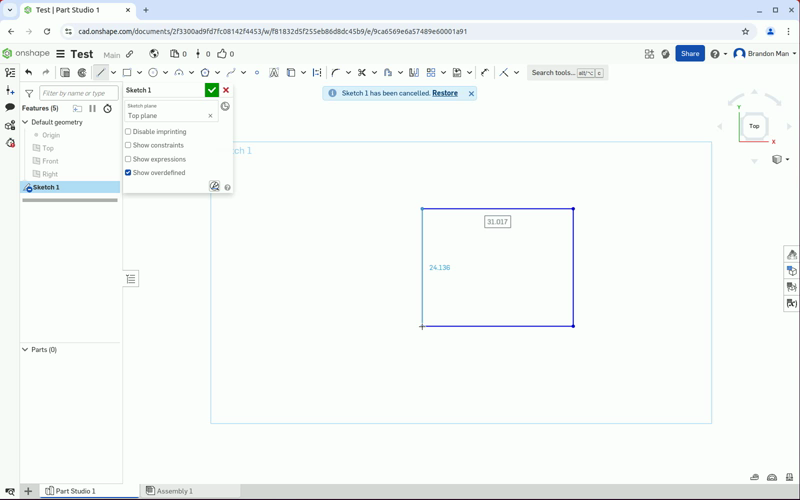
key(esc)
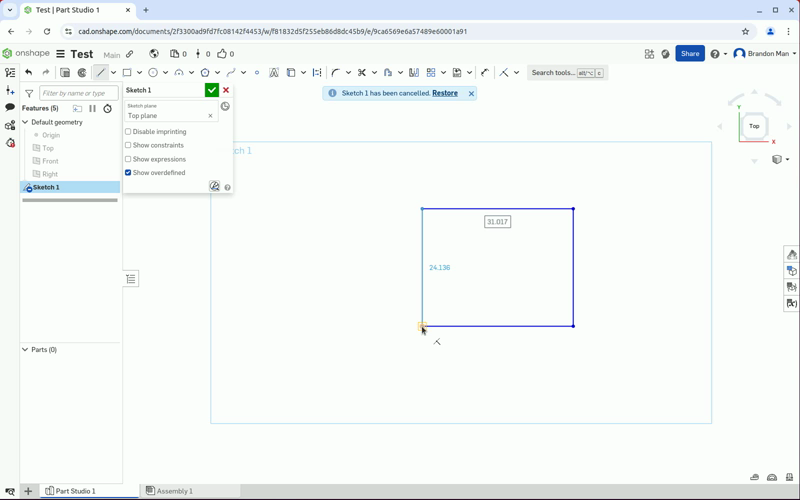
mouse_move(496, 251)
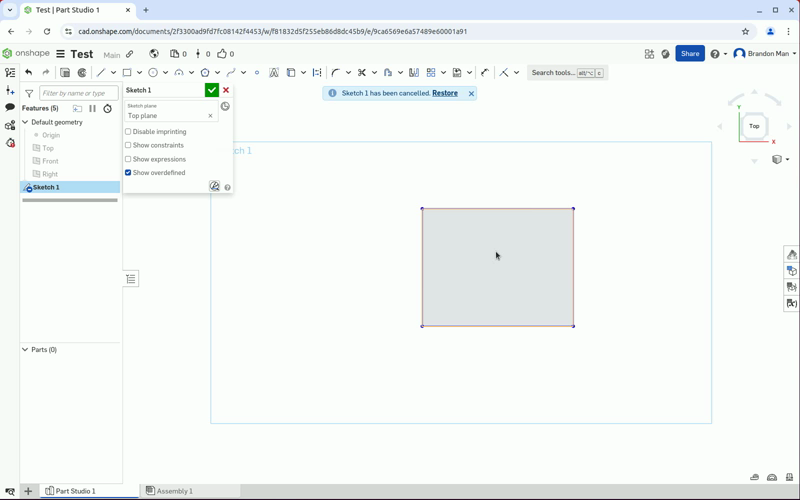
click(496, 251)
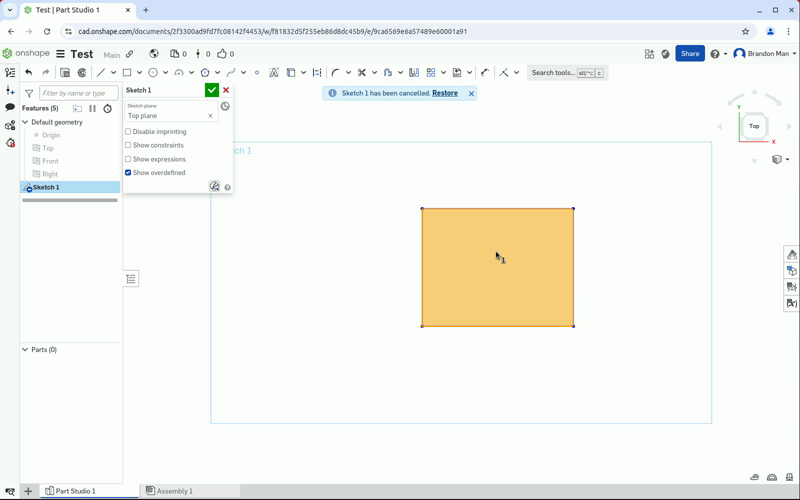
mouse_move(73, 352)
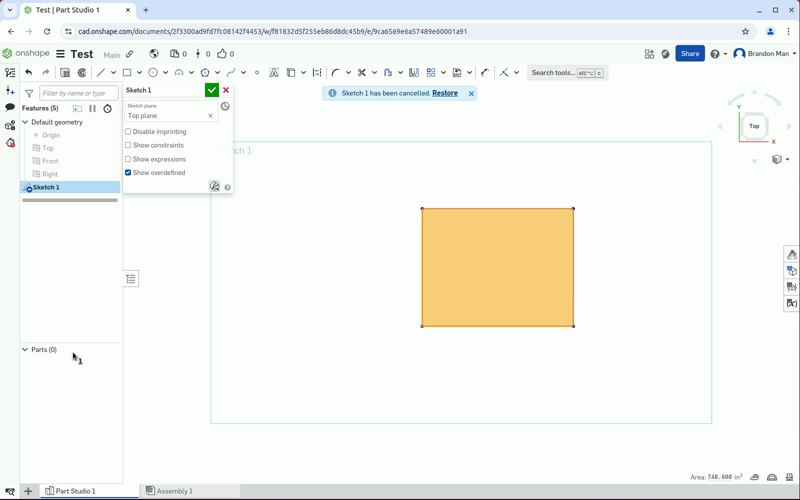
key(shift+y)
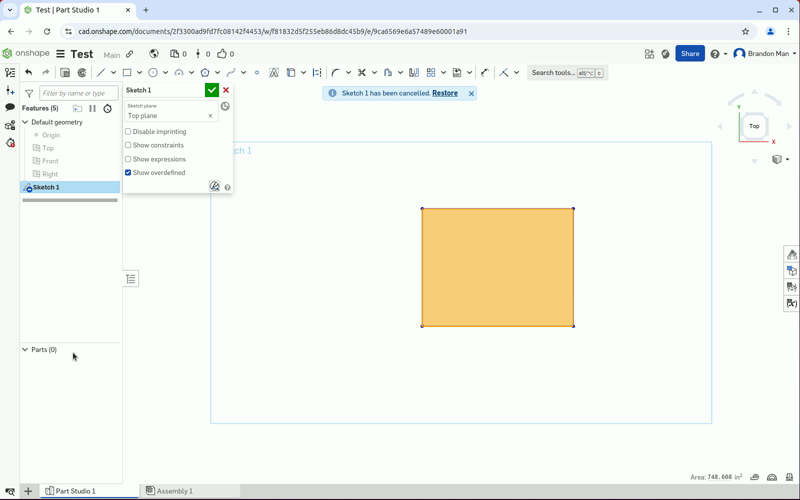
key(shift+e)
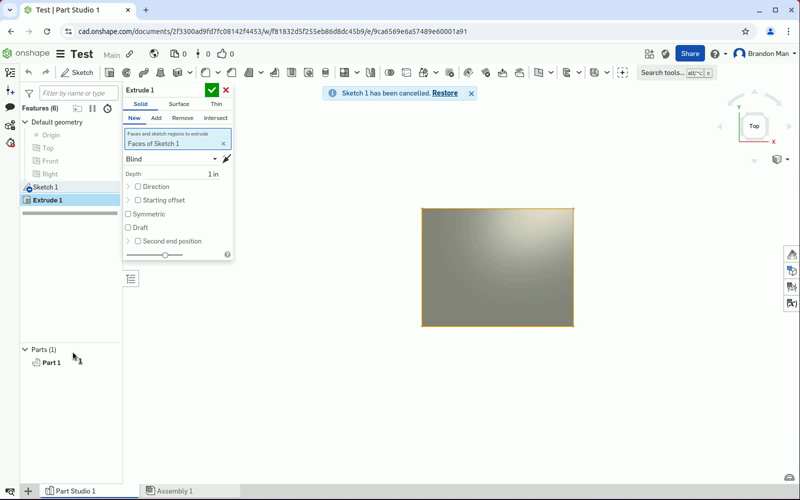
mouse_move(143, 106)
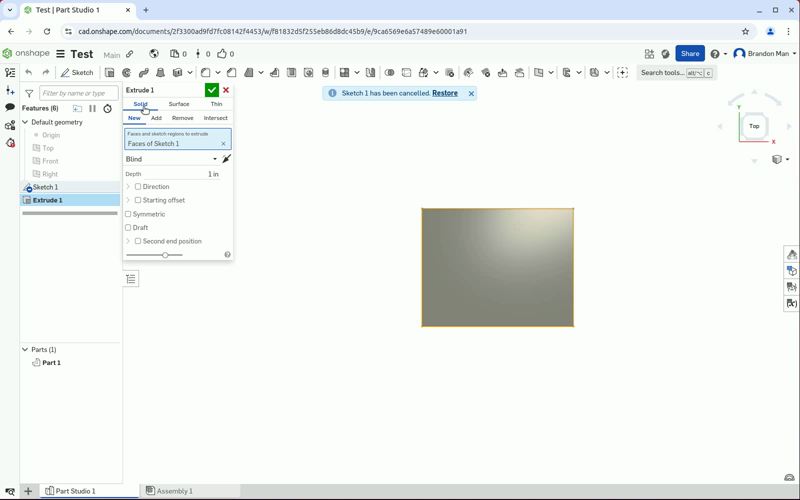
click(143, 106)
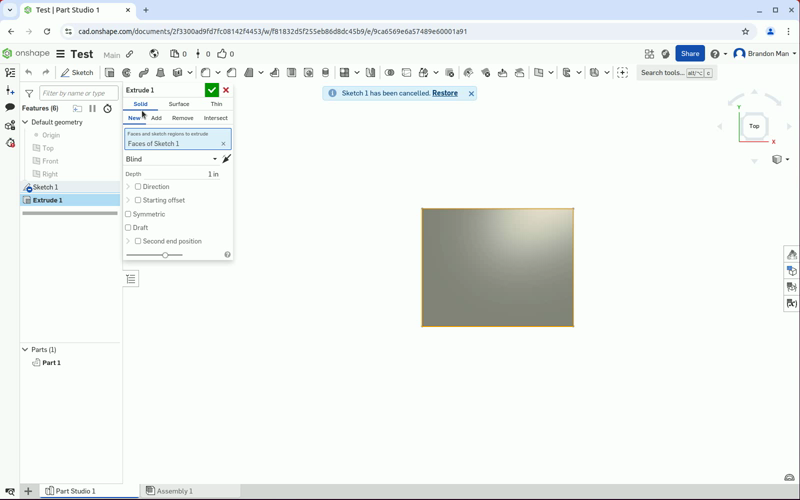
mouse_move(137, 120)
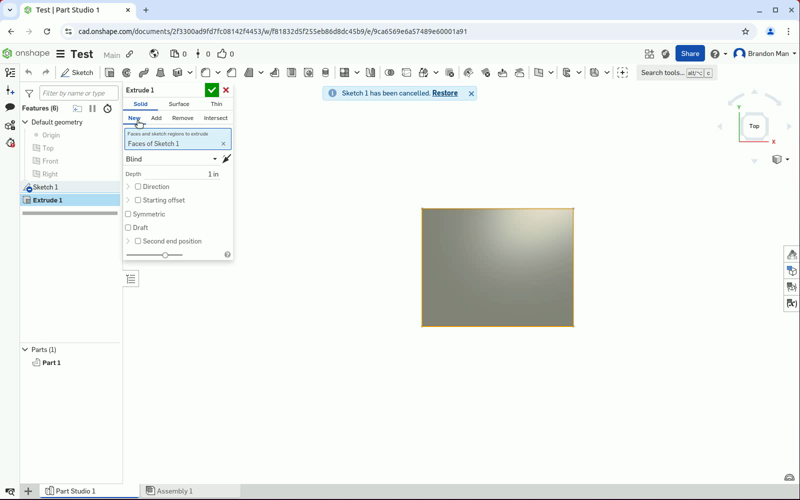
click(137, 120)
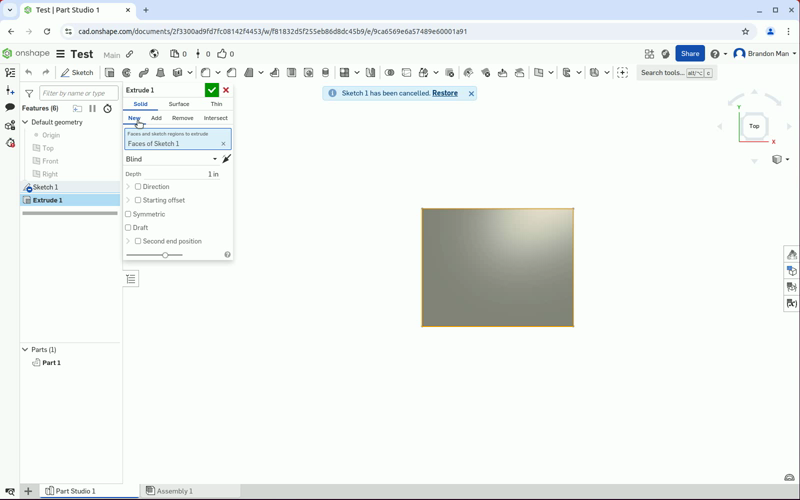
key(tab, 4)
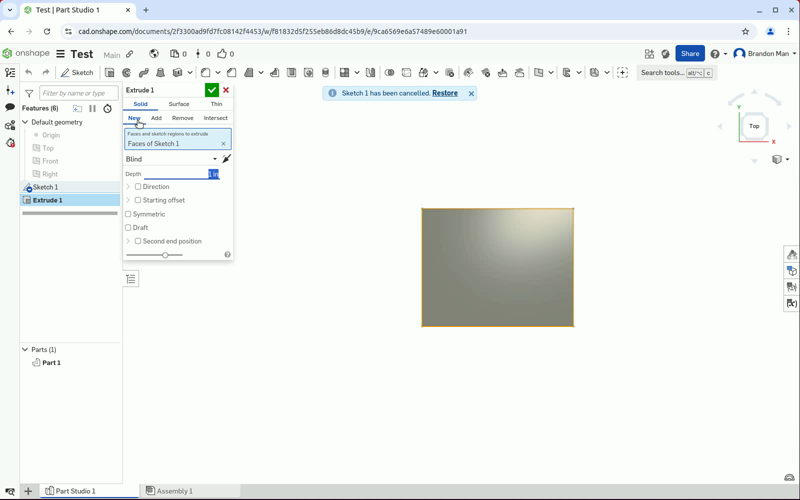
text(7.221)
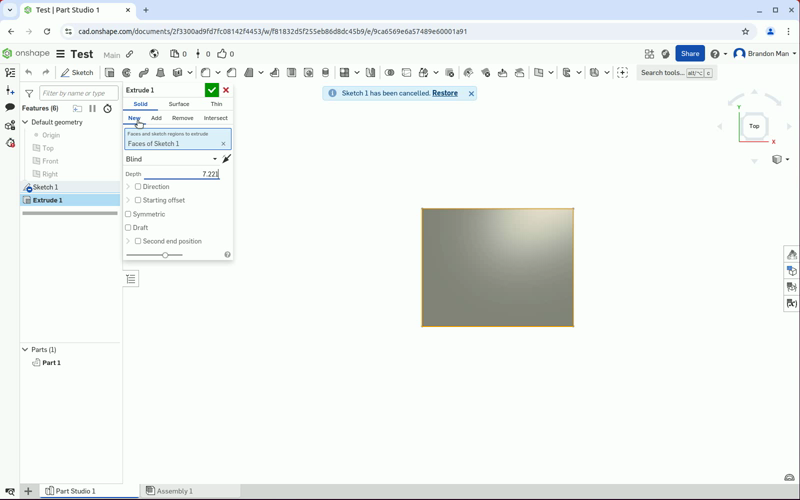
key(enter)
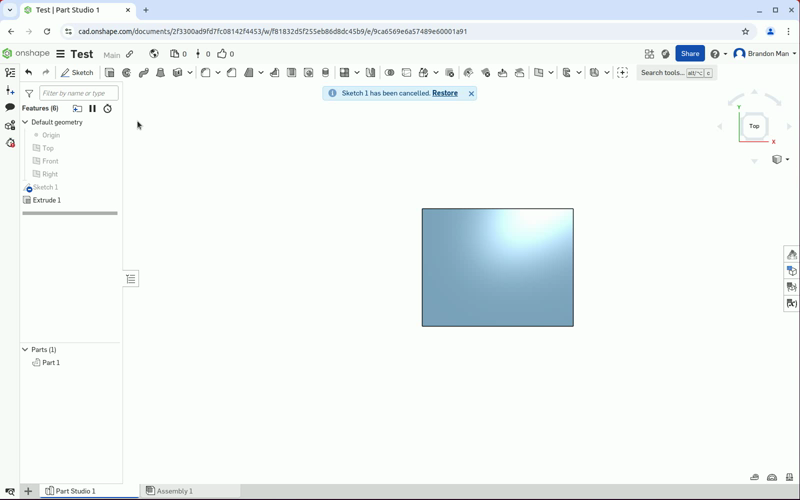
key(shift+h)
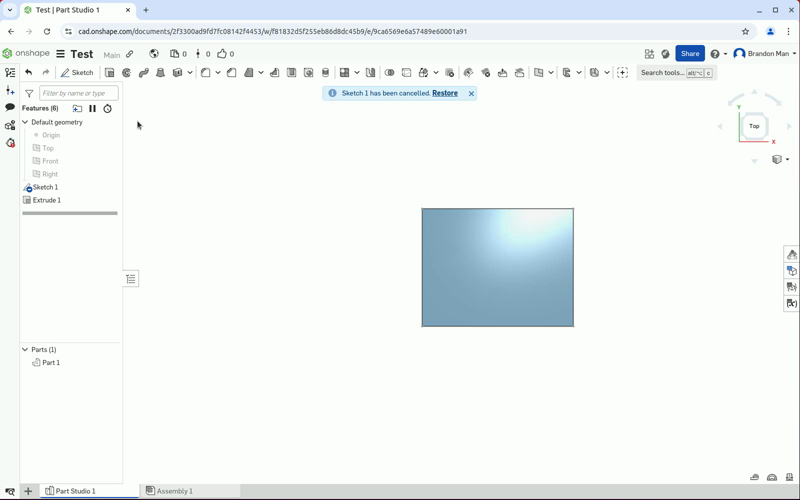
key(shift+h)
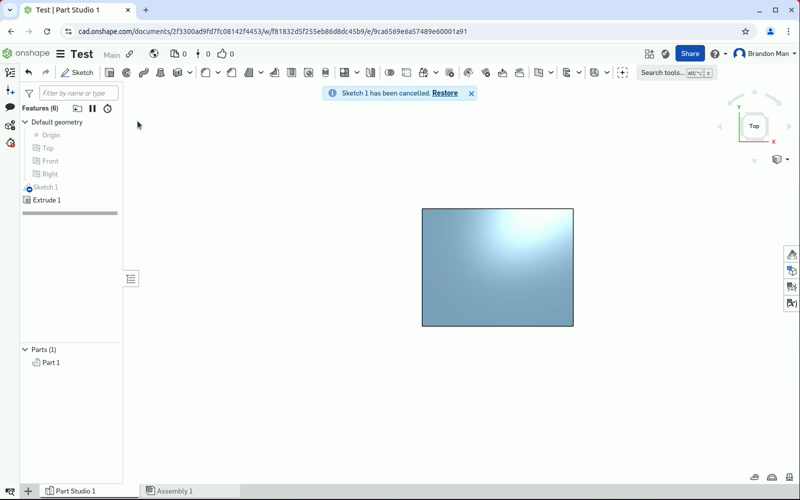
mouse_move(73, 189)
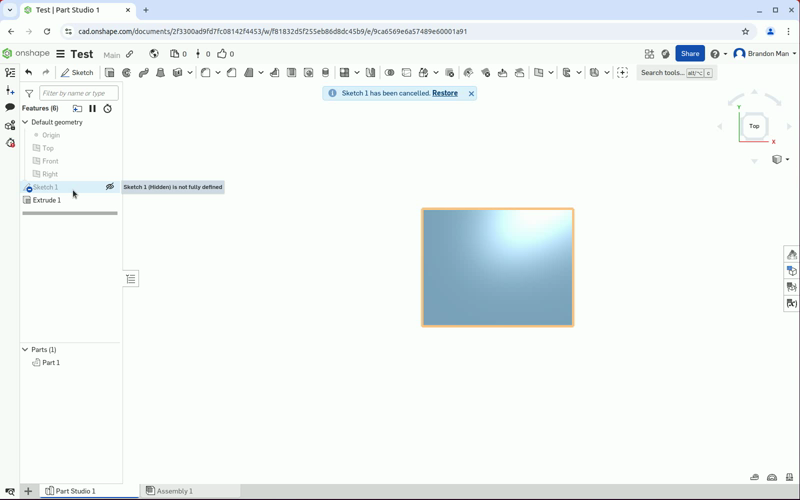
click(73, 189)
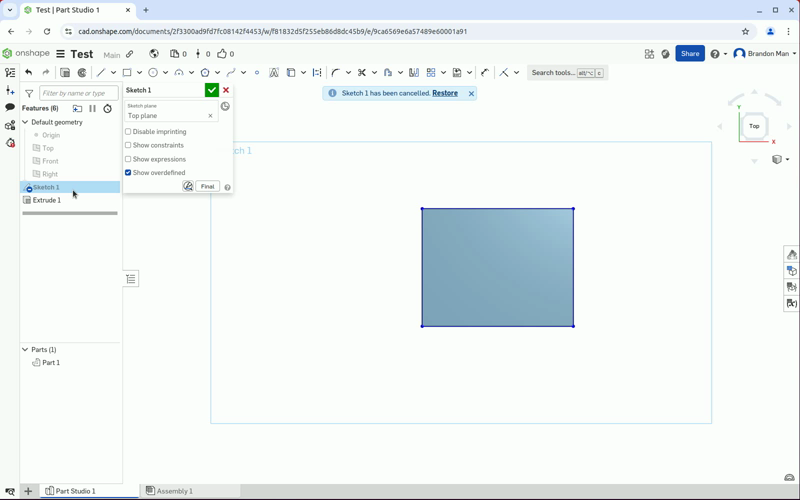
mouse_move(229, 92)
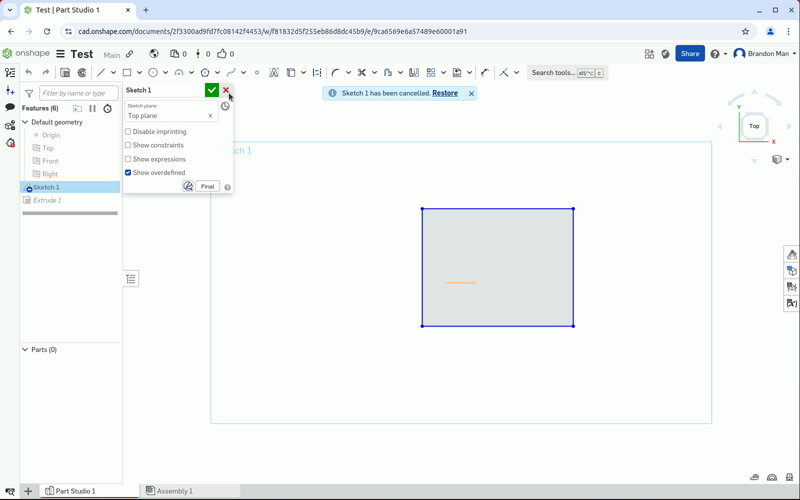
click(229, 92)
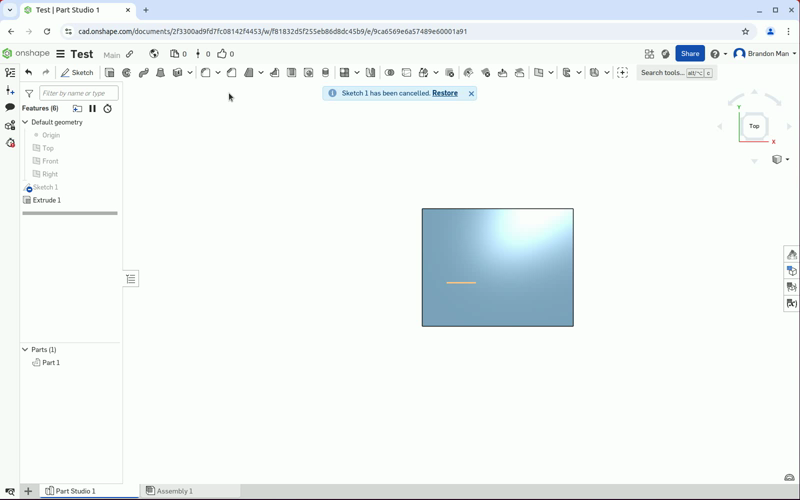
mouse_move(541, 75)
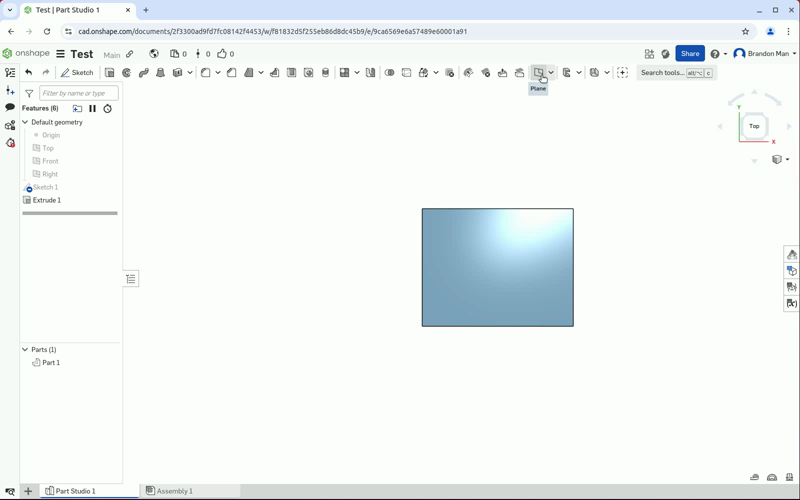
click(541, 75)
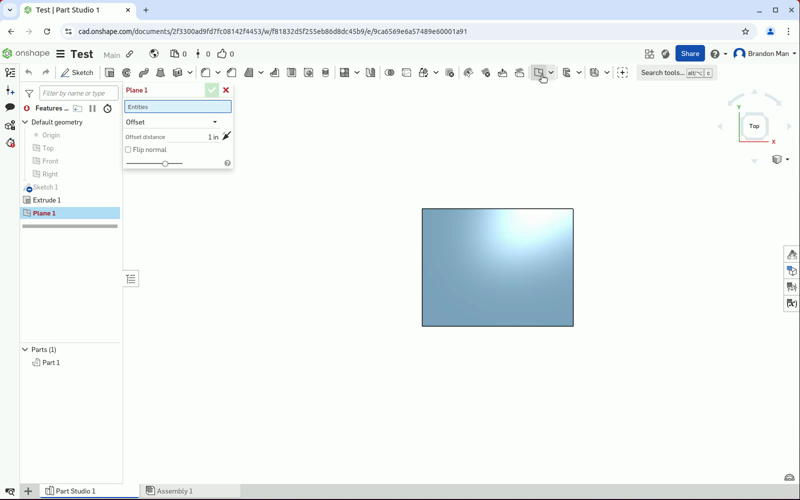
mouse_move(73, 150)
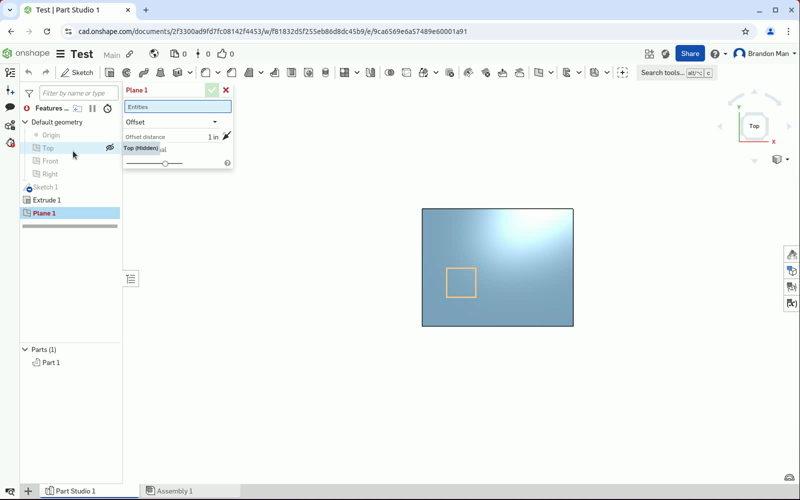
click(73, 150)
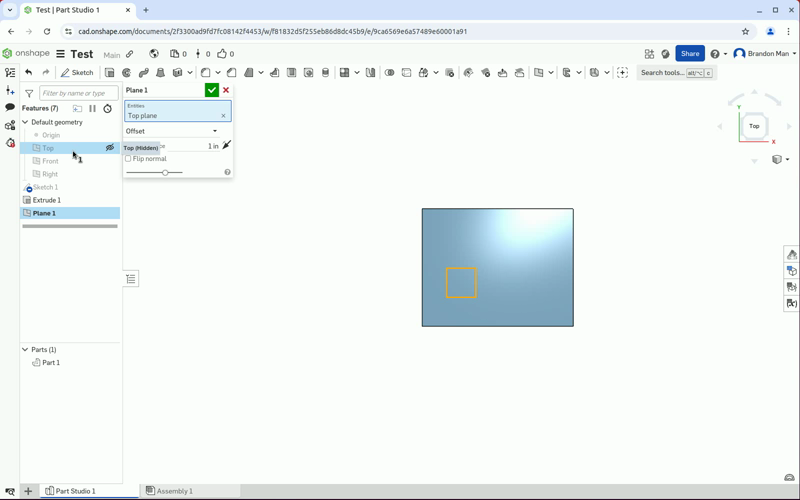
key(tab, 2)
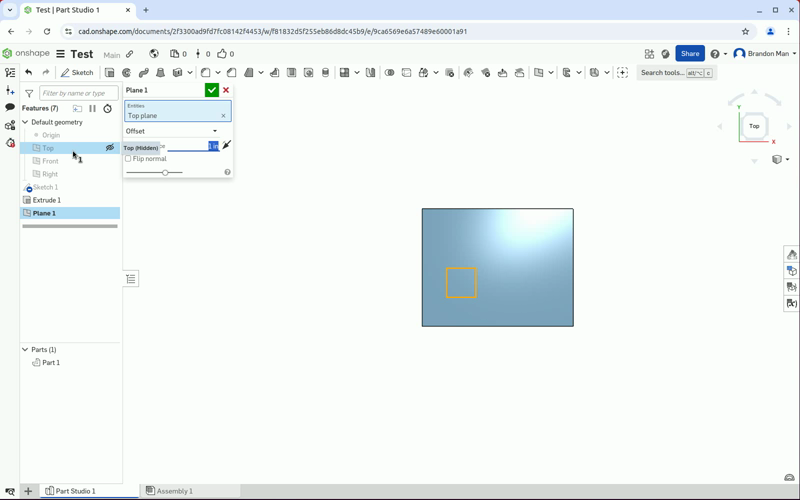
text(7.21)
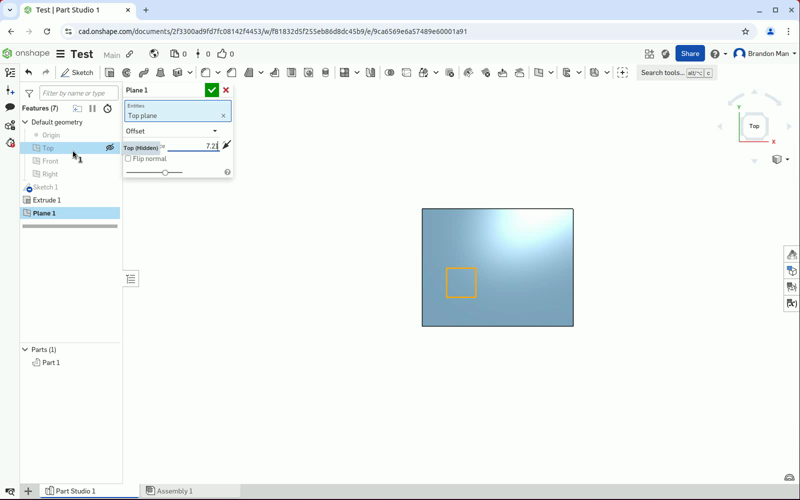
key(enter, 2)
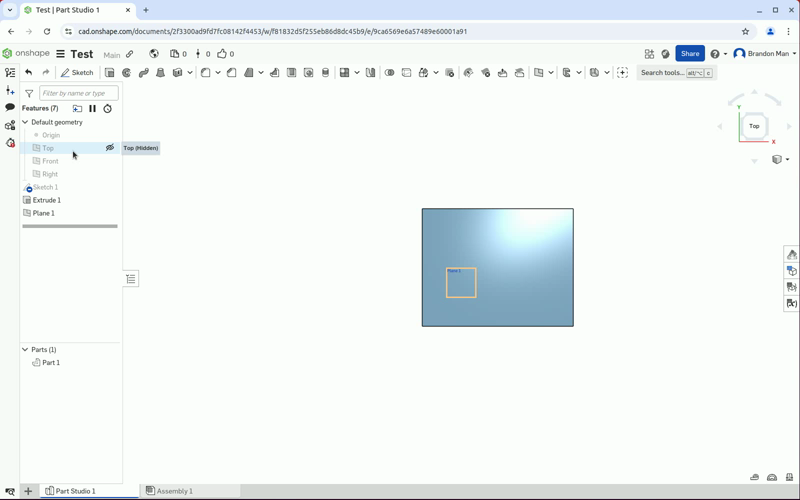
key(shift+s)
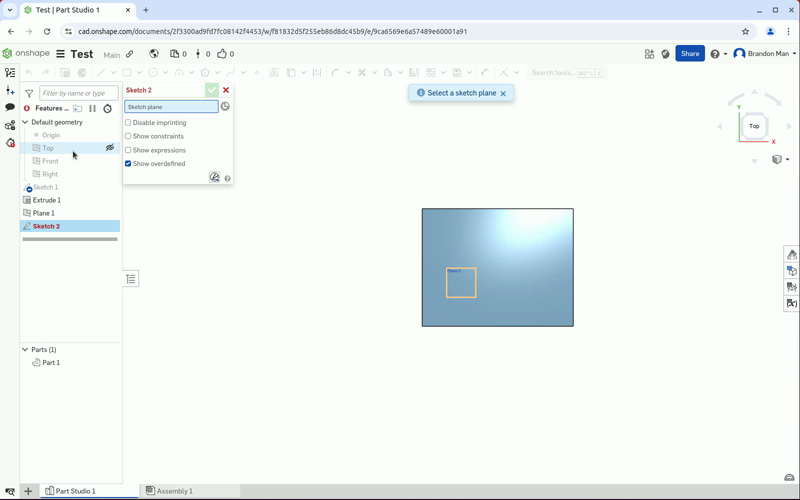
mouse_move(73, 215)
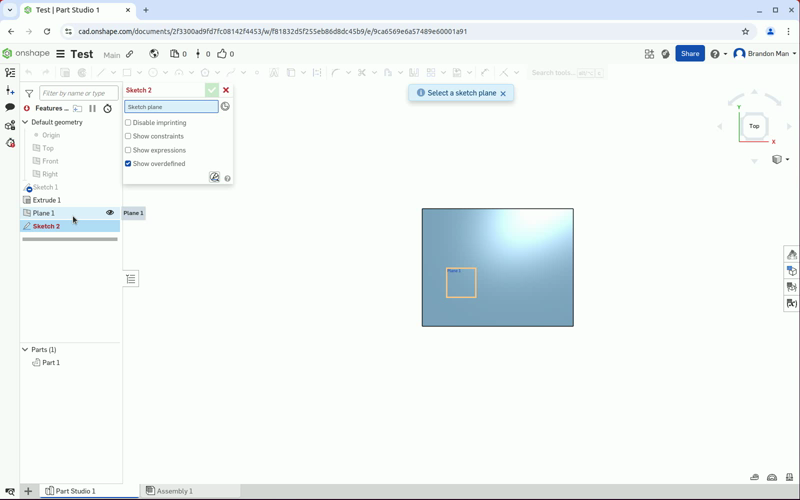
click(73, 215)
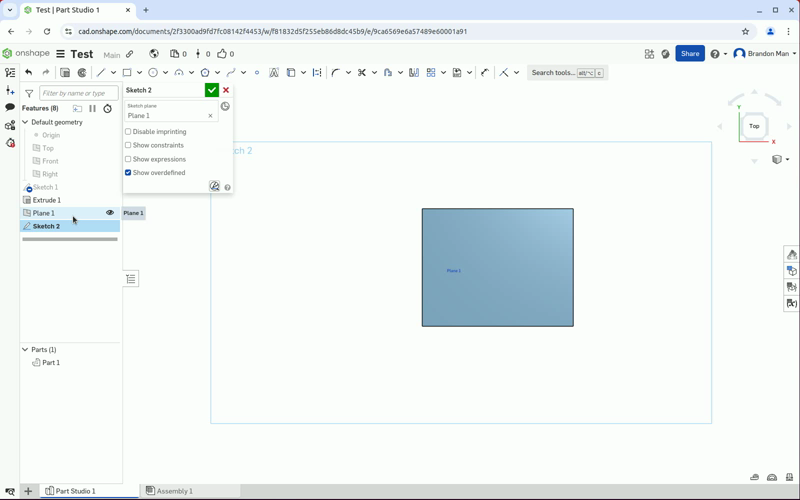
mouse_move(73, 352)
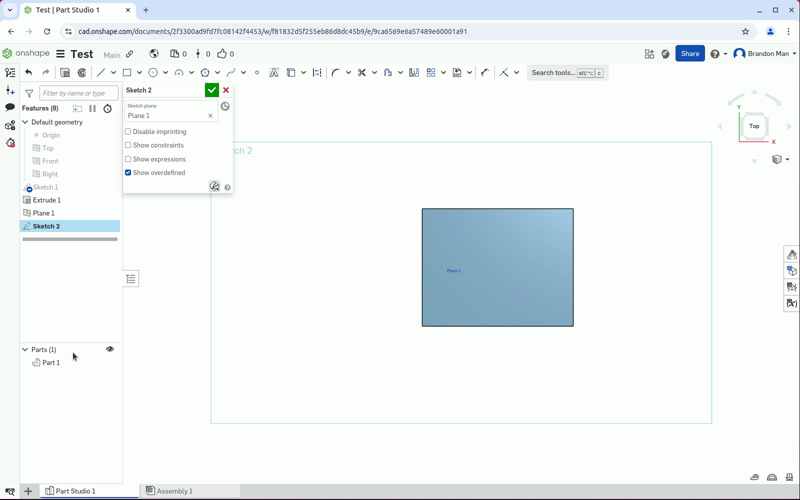
key(y)
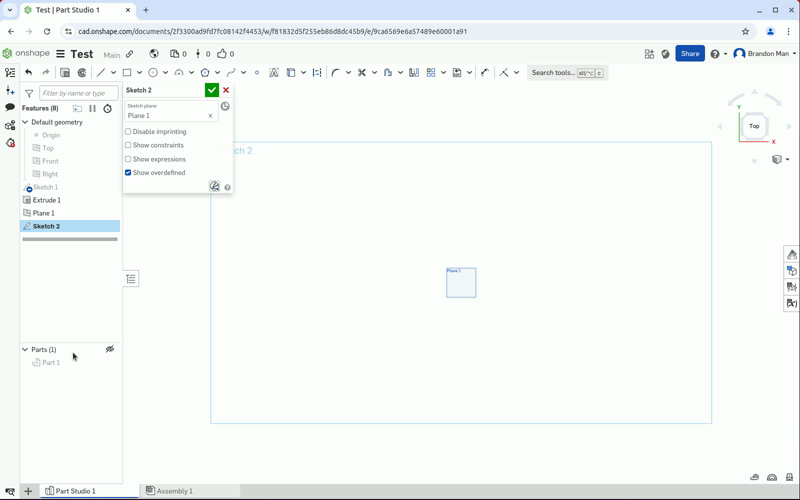
key(c)
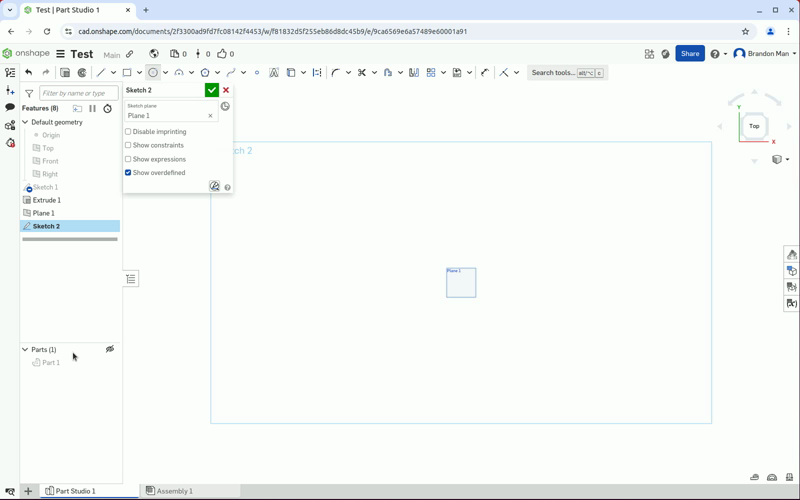
key_down(shift)
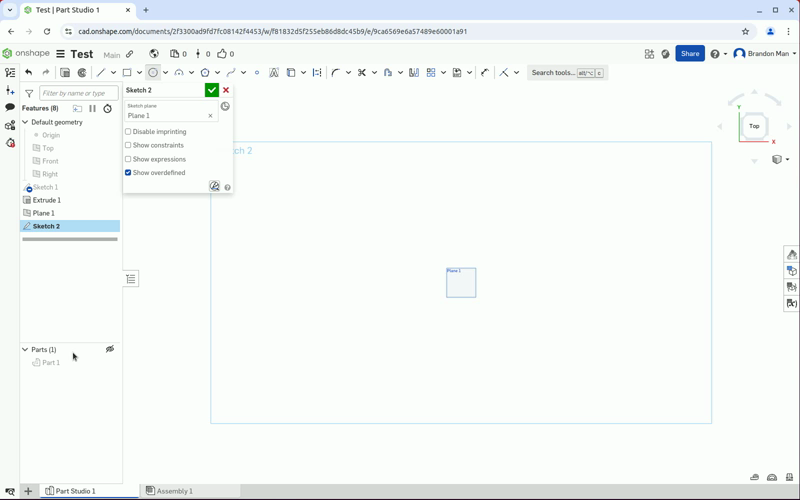
mouse_move(564, 217)
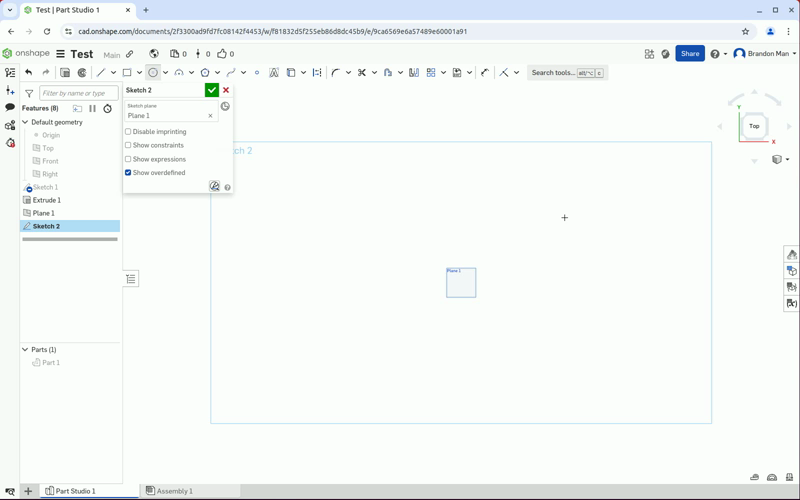
click(564, 217)
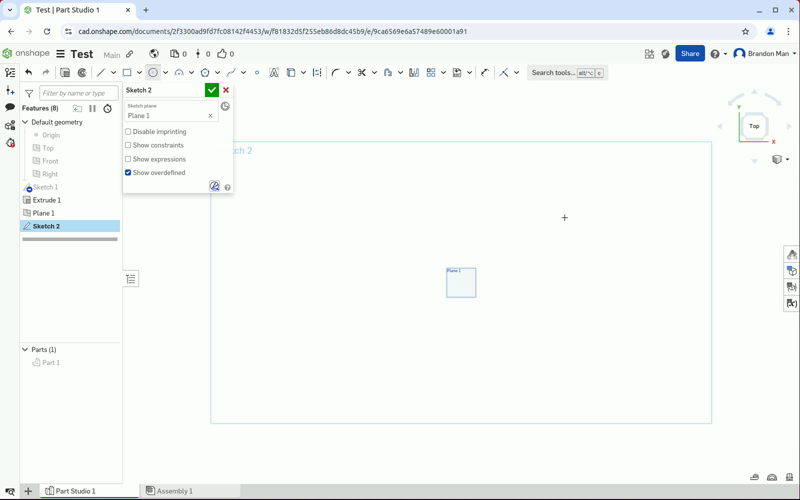
key_up(shift)
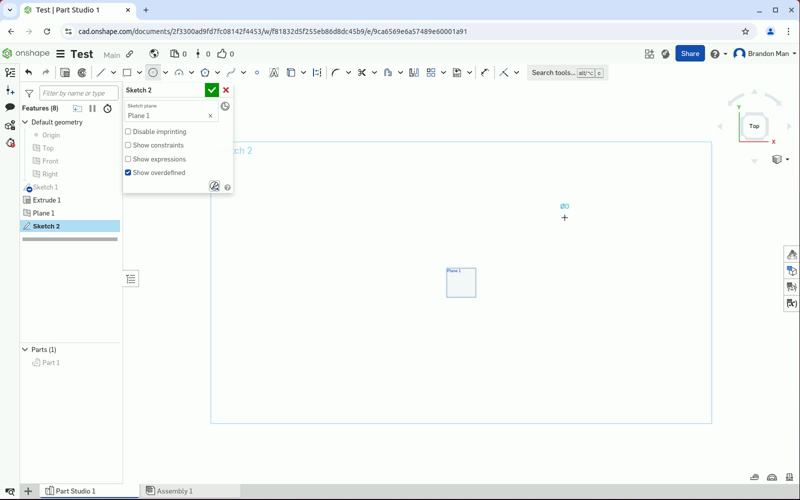
mouse_move(569, 217)
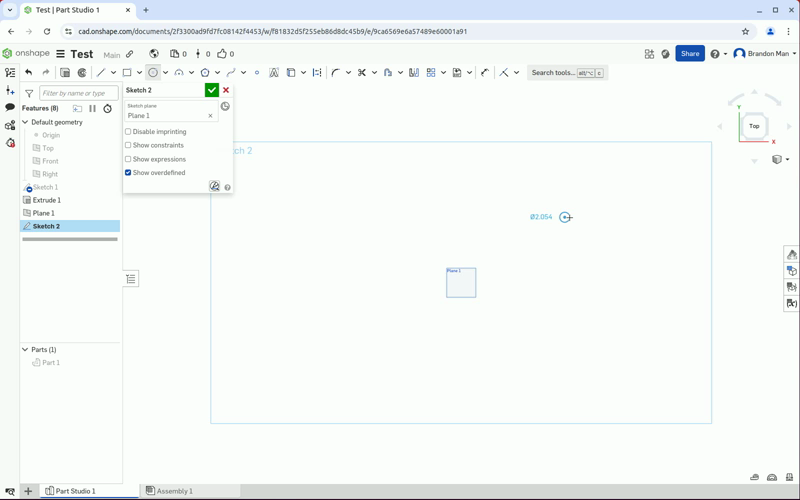
click(569, 217)
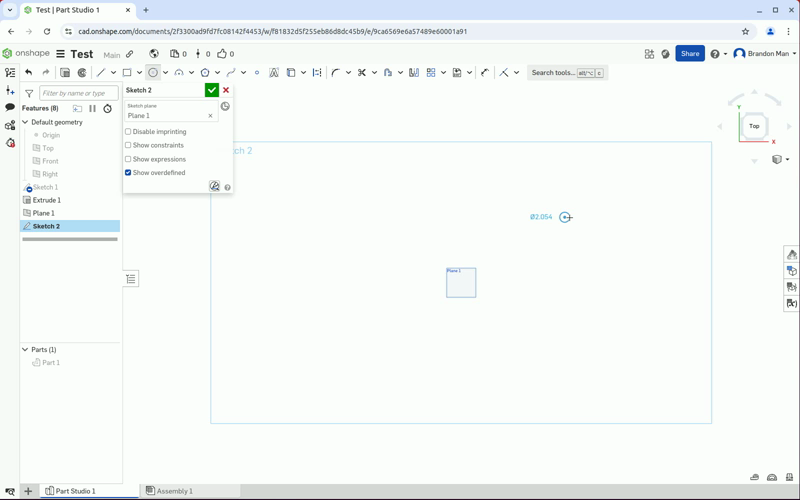
key(esc)
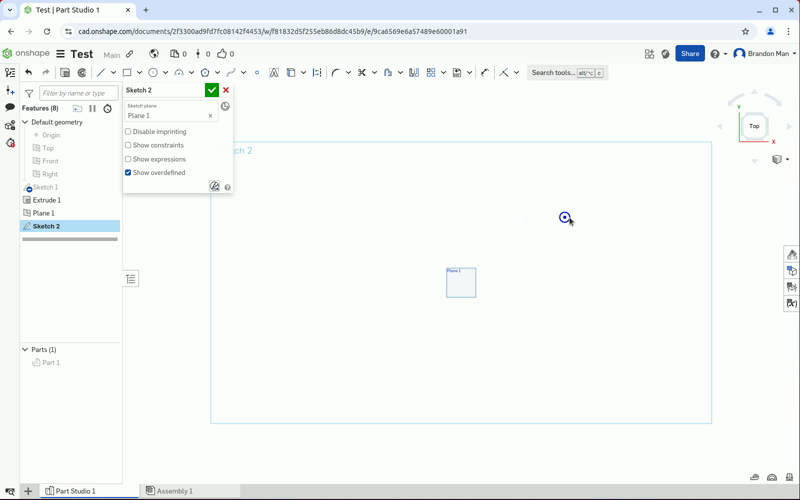
mouse_move(563, 213)
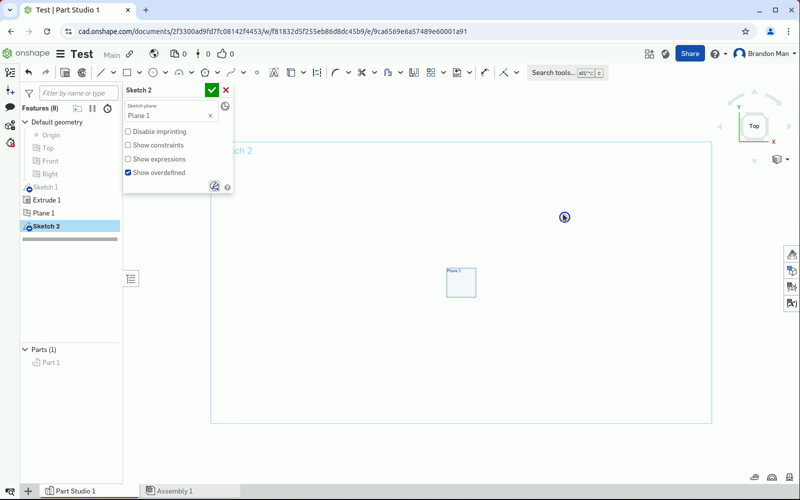
scroll(6)
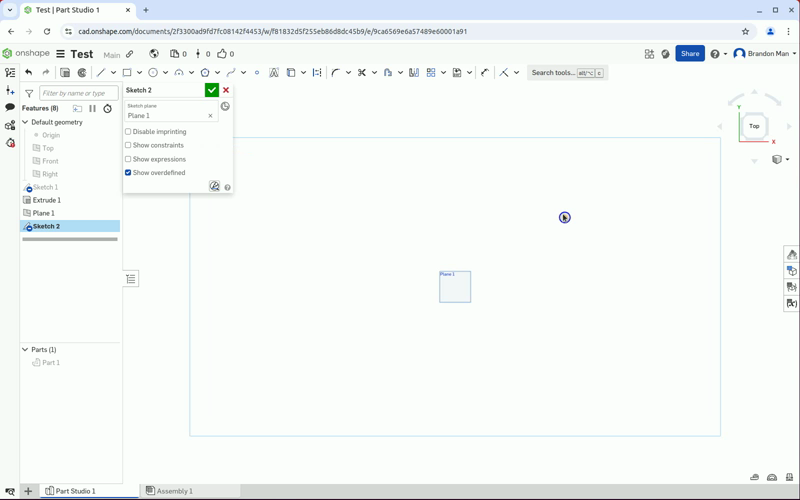
scroll(6)
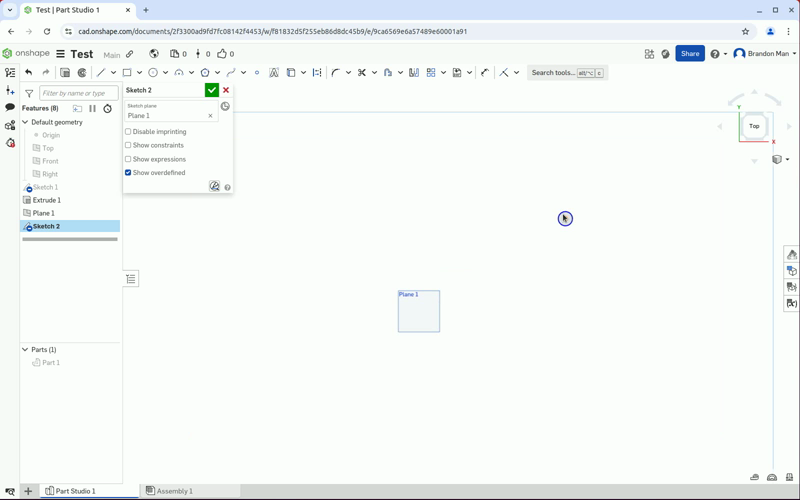
scroll(6)
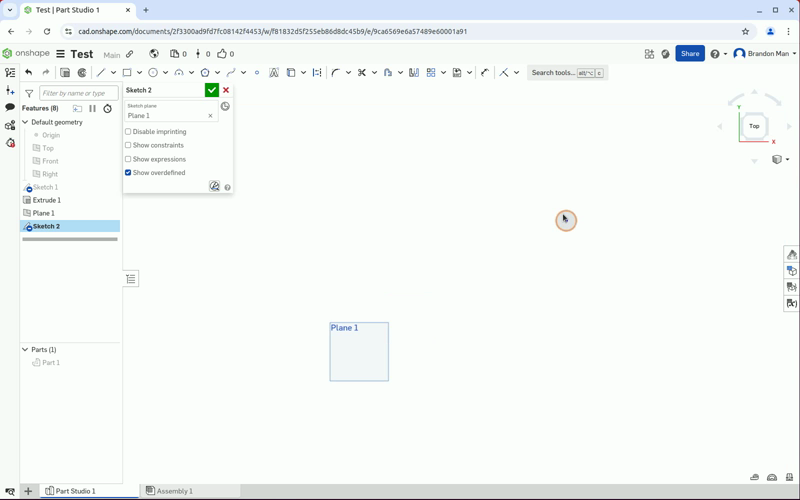
scroll(6)
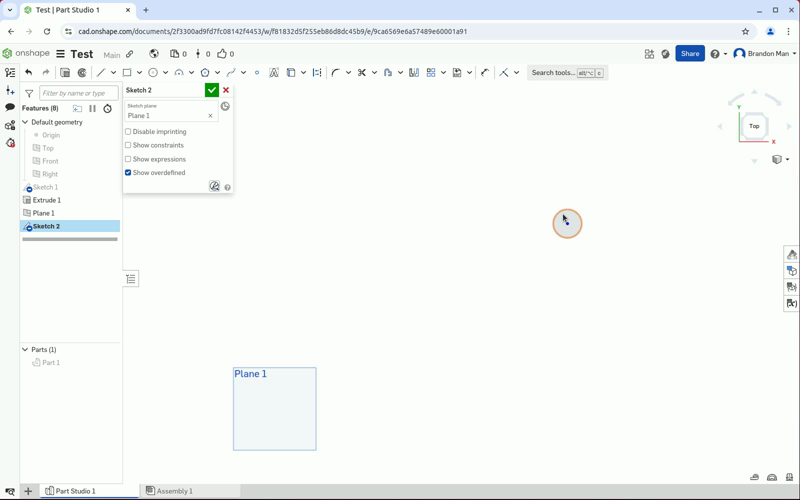
scroll(6)
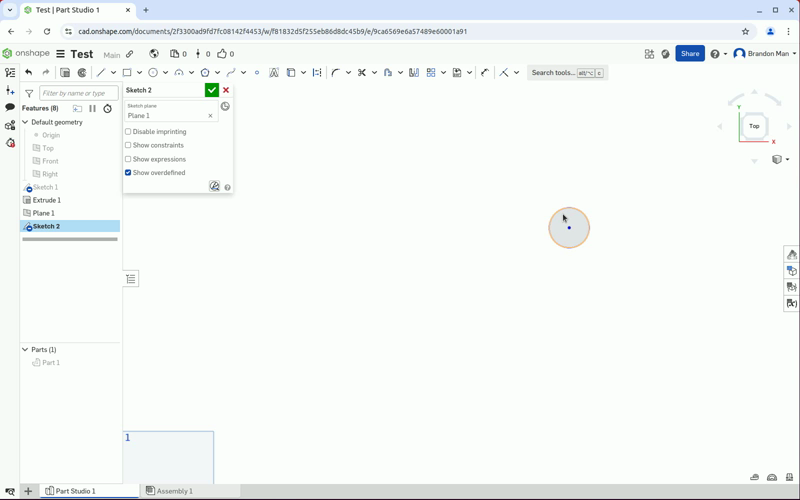
scroll(6)
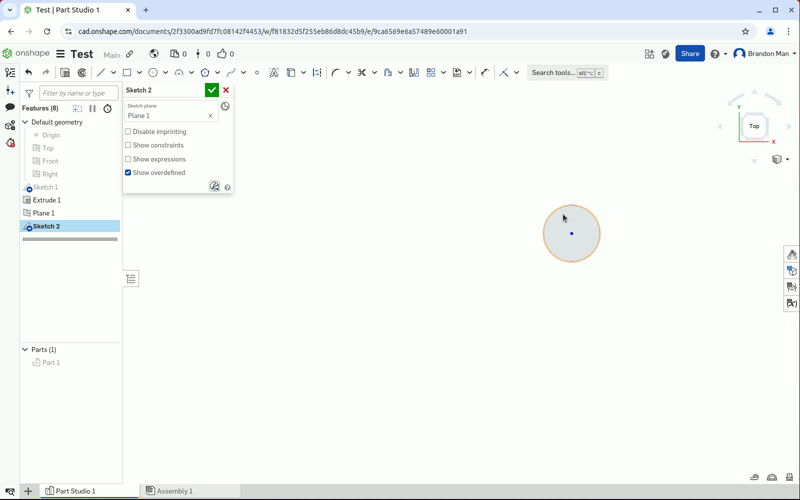
scroll(6)
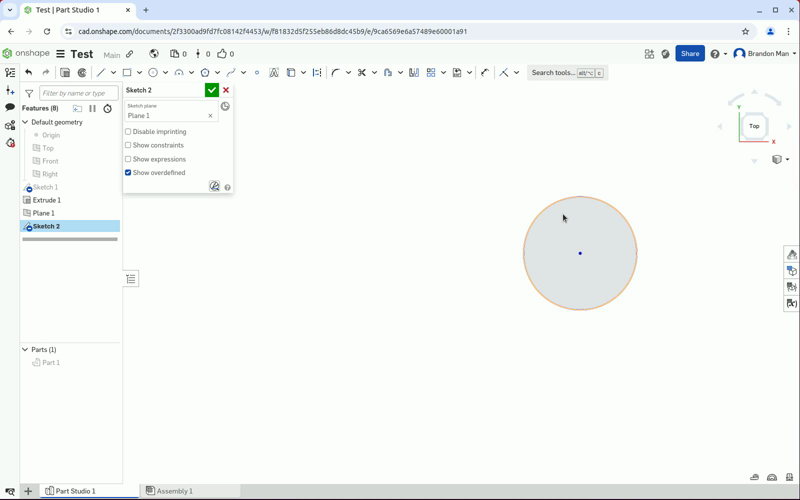
click(563, 213)
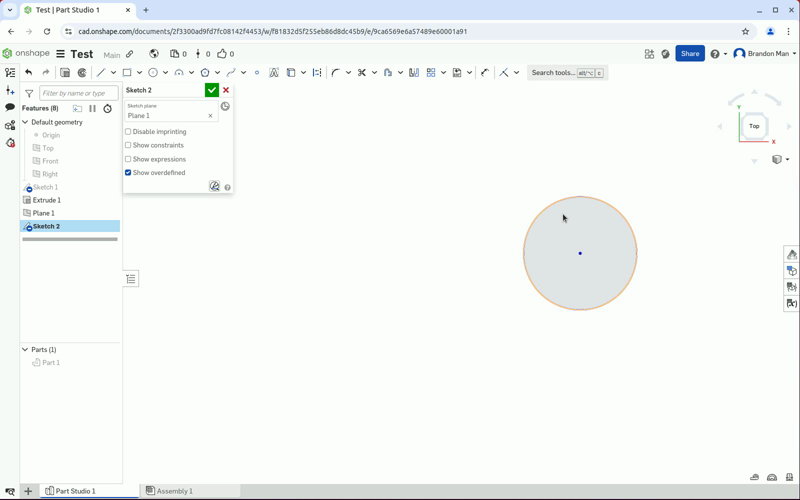
scroll(-6)
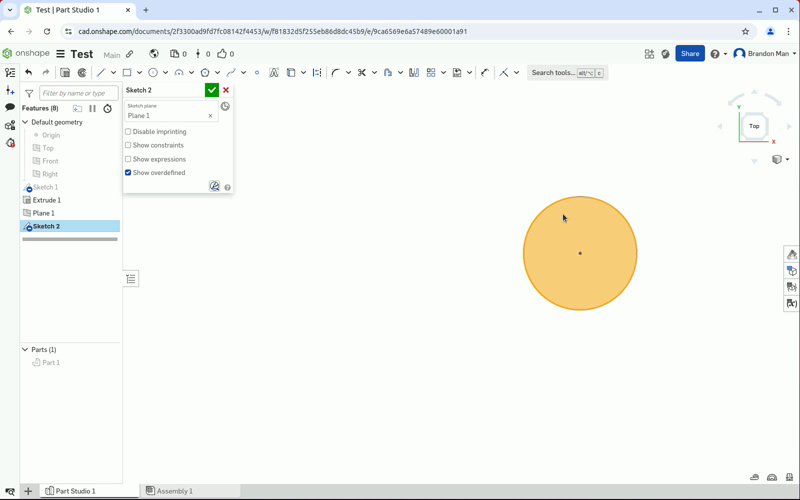
scroll(-6)
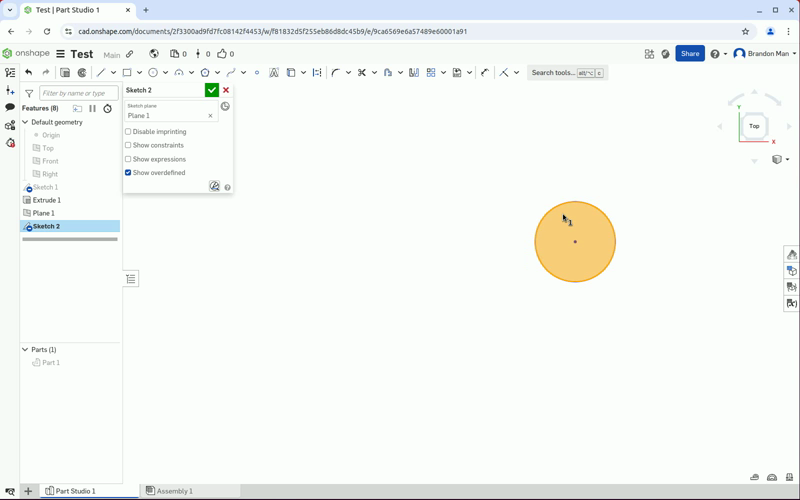
scroll(-6)
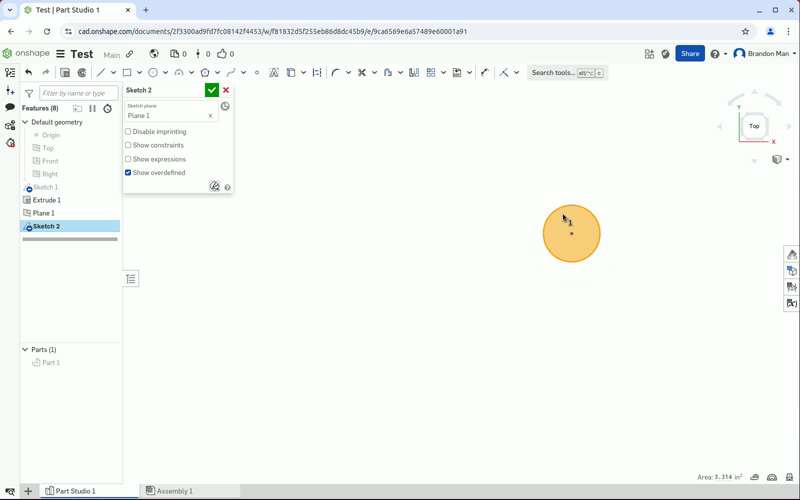
scroll(-6)
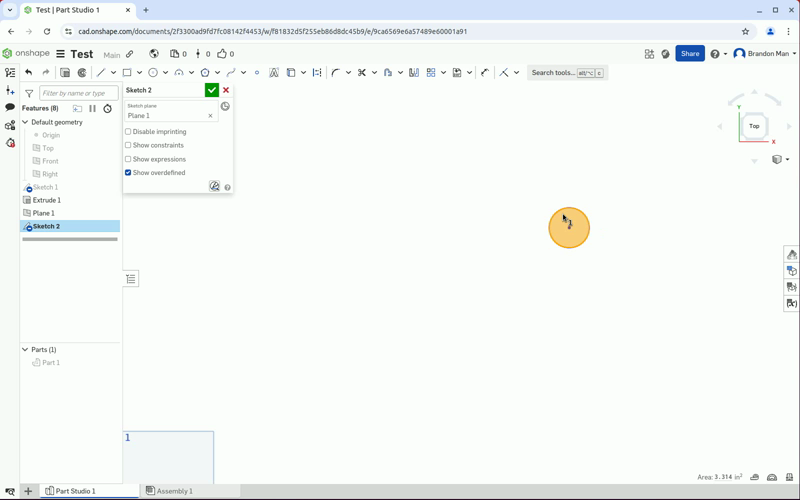
scroll(-6)
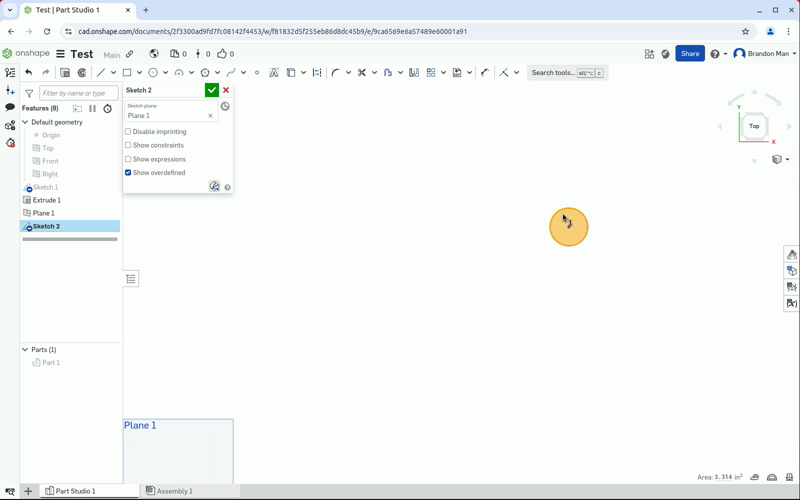
scroll(-6)
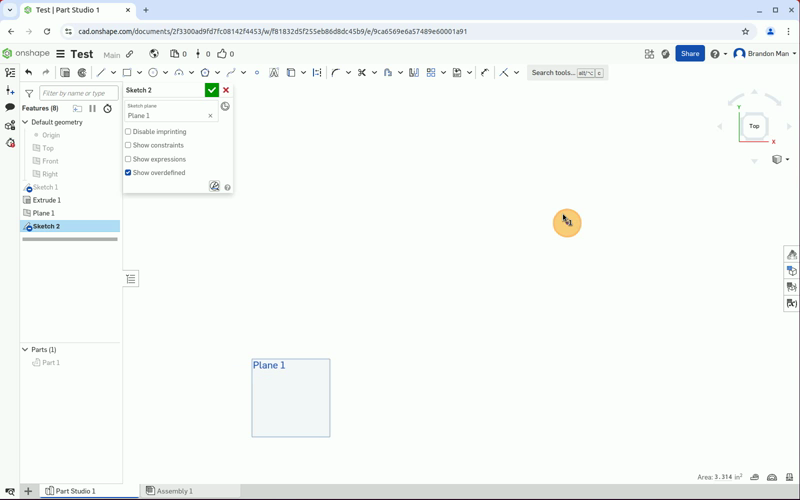
scroll(-6)
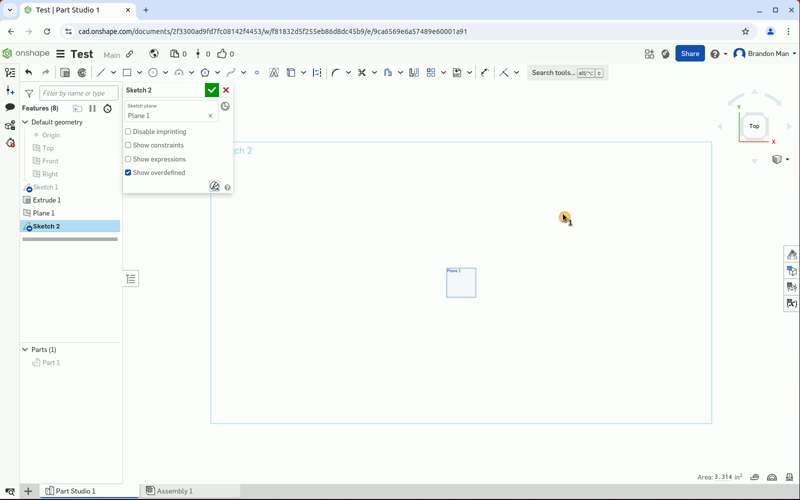
mouse_move(73, 352)
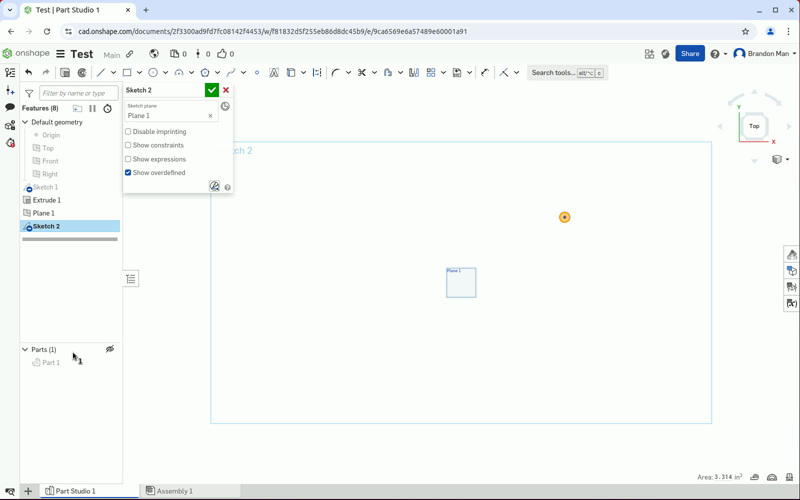
key(shift+y)
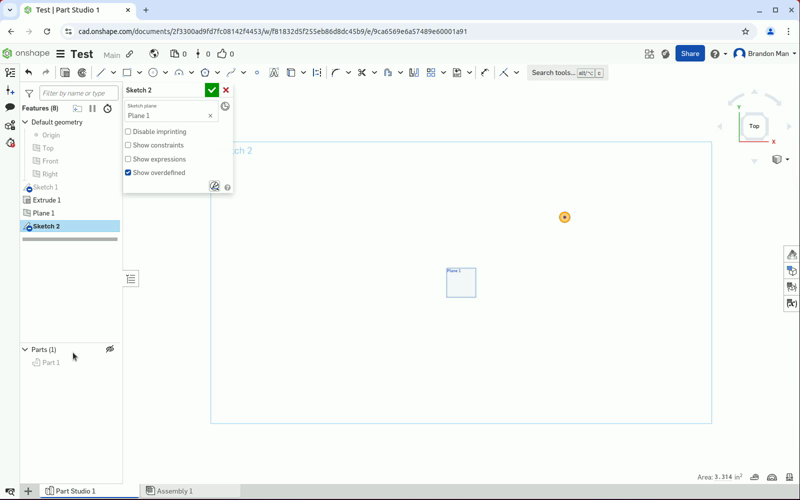
key(shift+e)
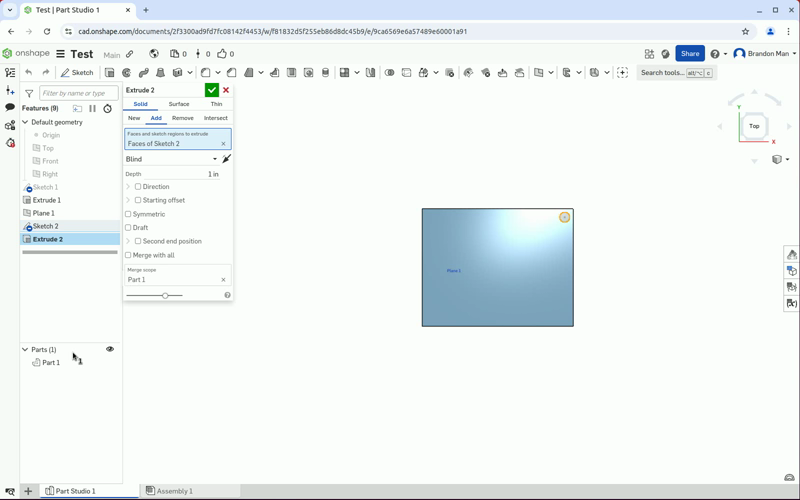
mouse_move(143, 106)
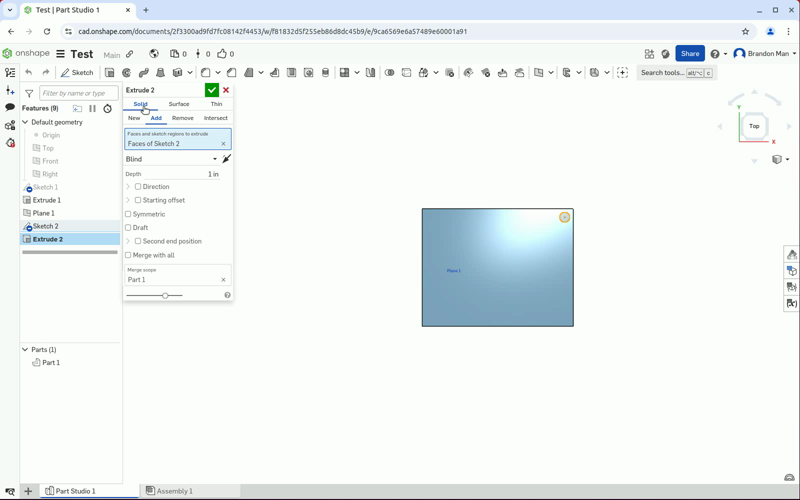
click(143, 106)
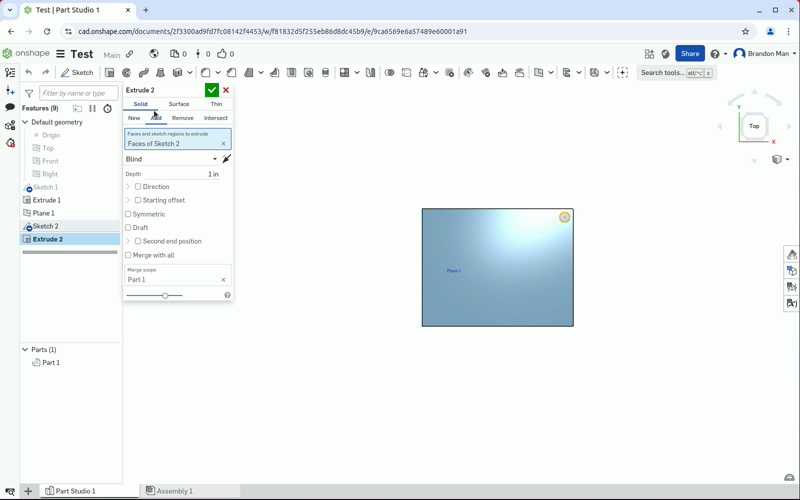
mouse_move(186, 120)
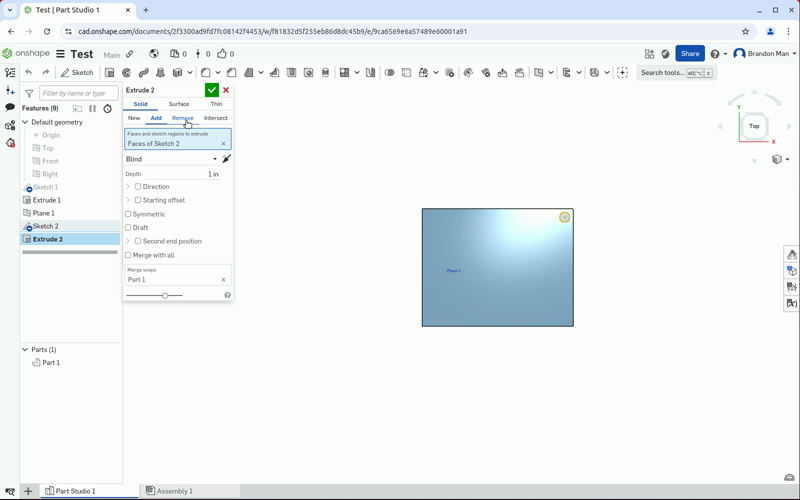
click(186, 120)
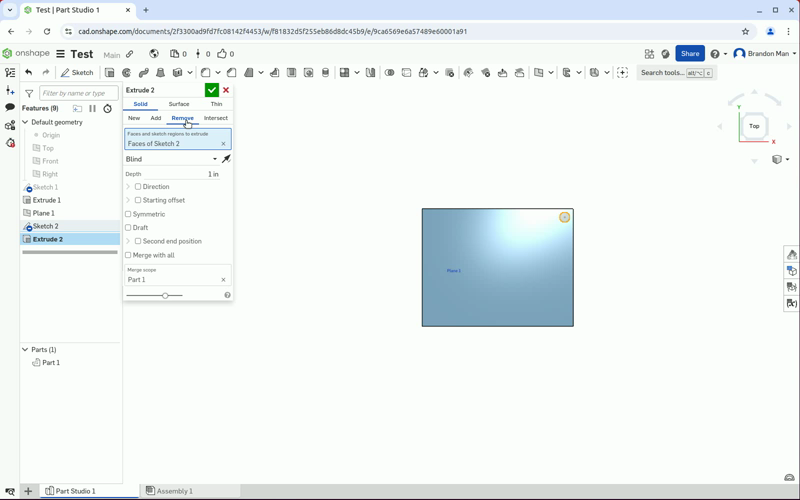
key(tab, 4)
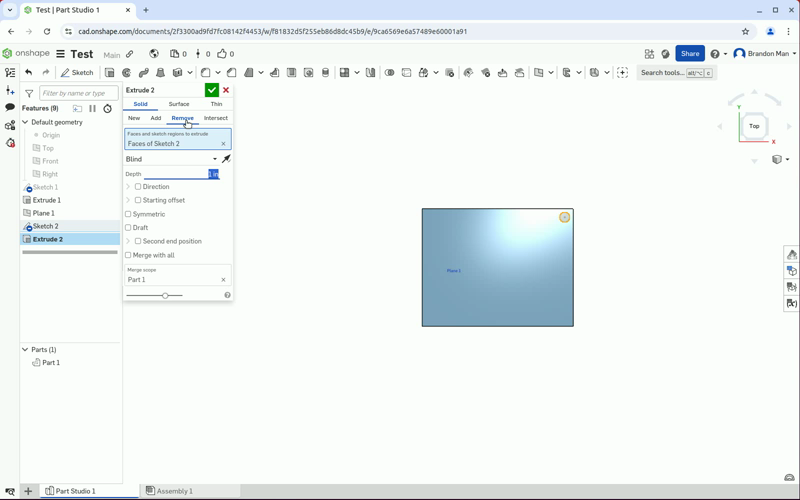
text(11.554)
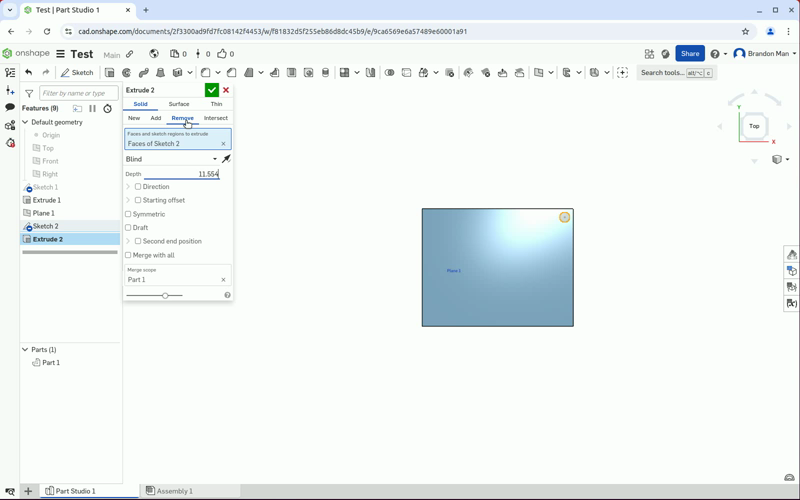
key(tab, 6)
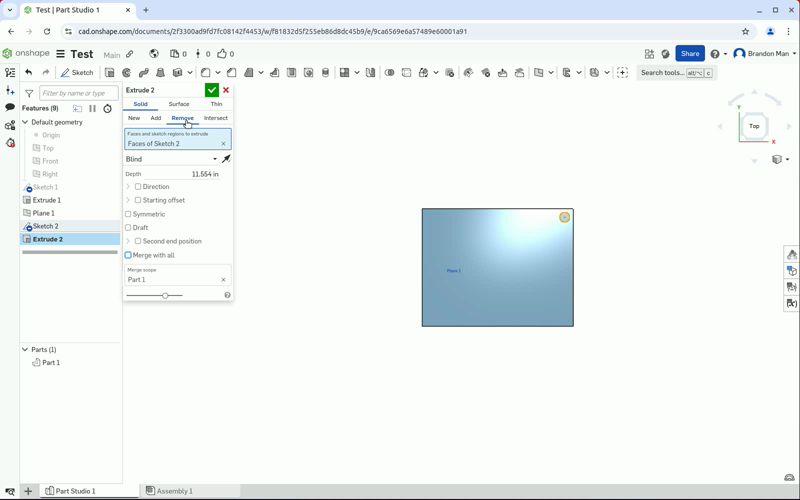
key(space)
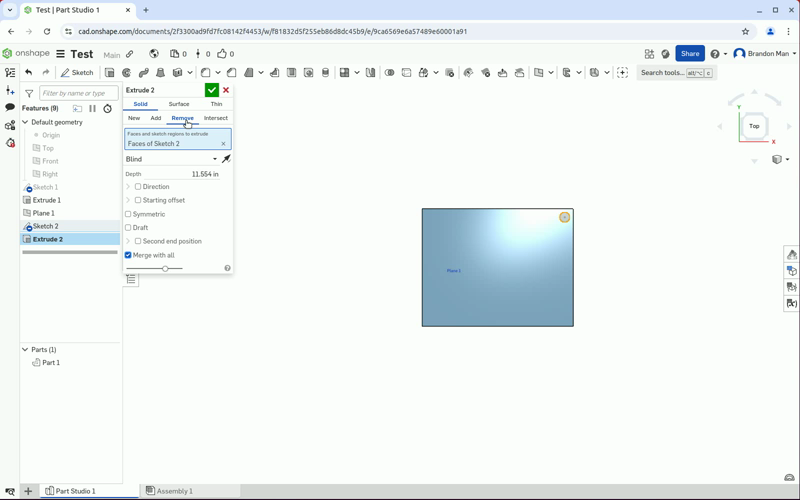
key(enter)
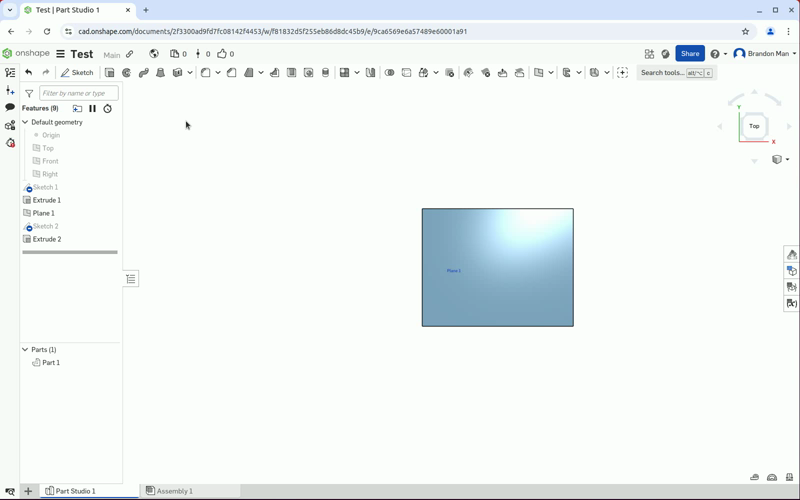
key(shift+h)
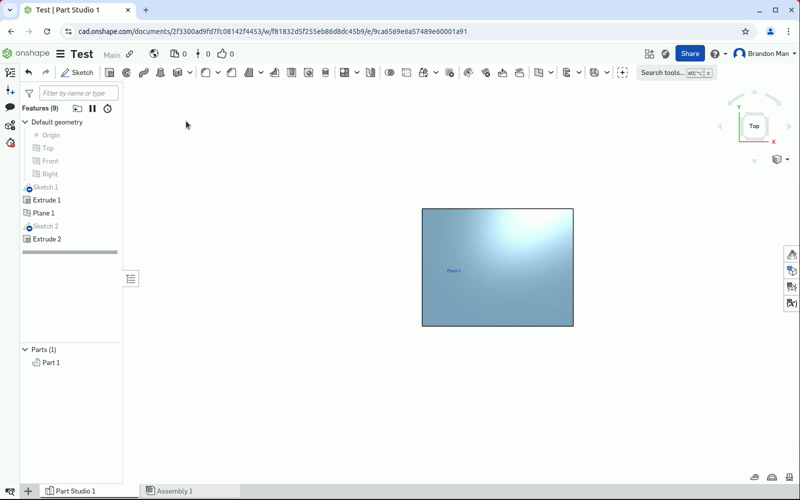
key(shift+h)
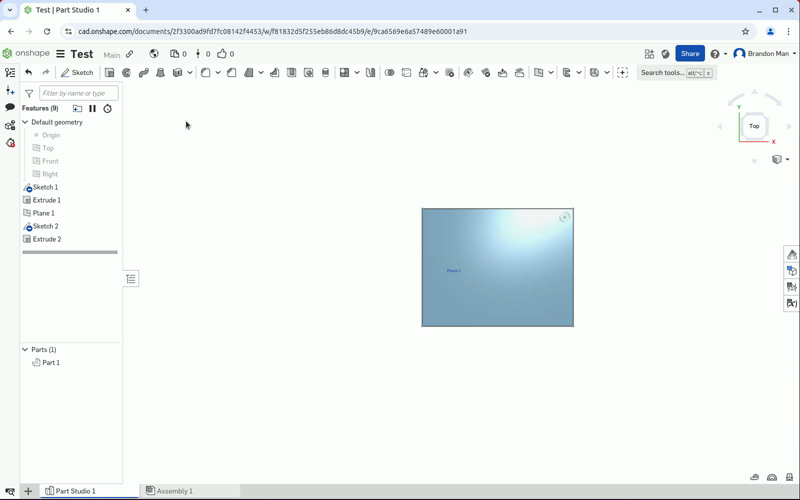
key(shift+7)
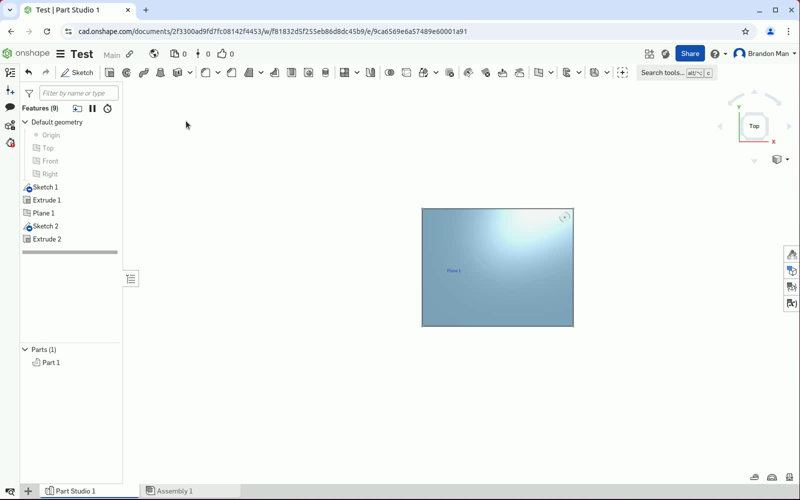
key(up, 3)
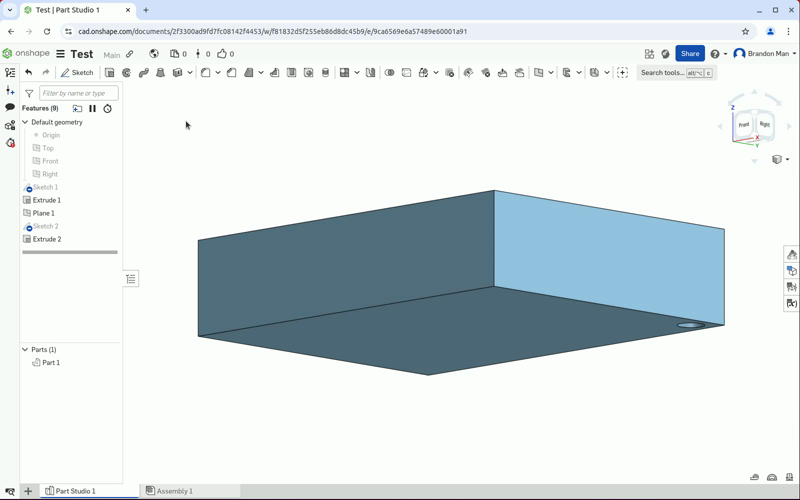
key(left, 3)
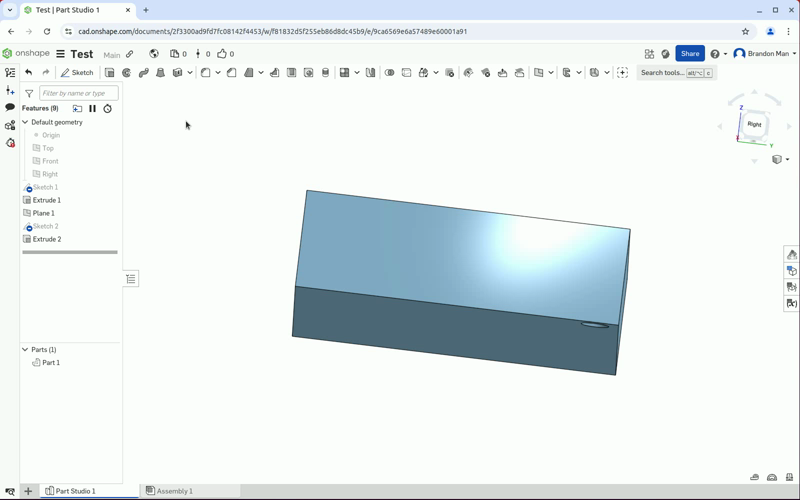
key(right, 3)
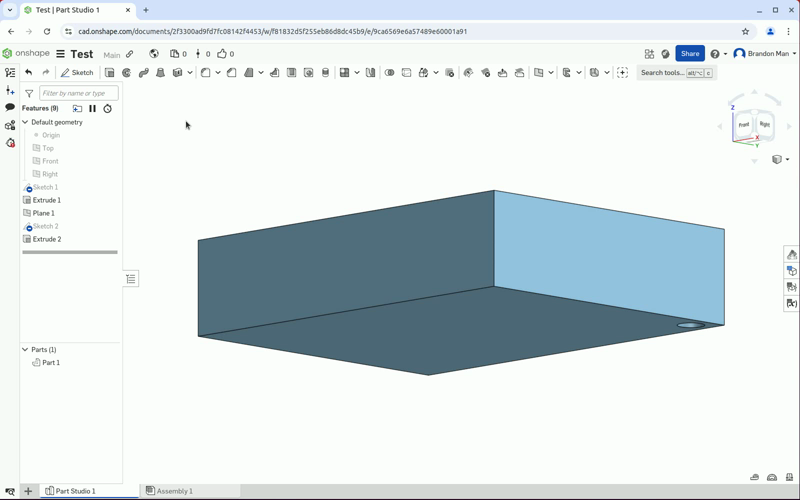
key(down, 3)
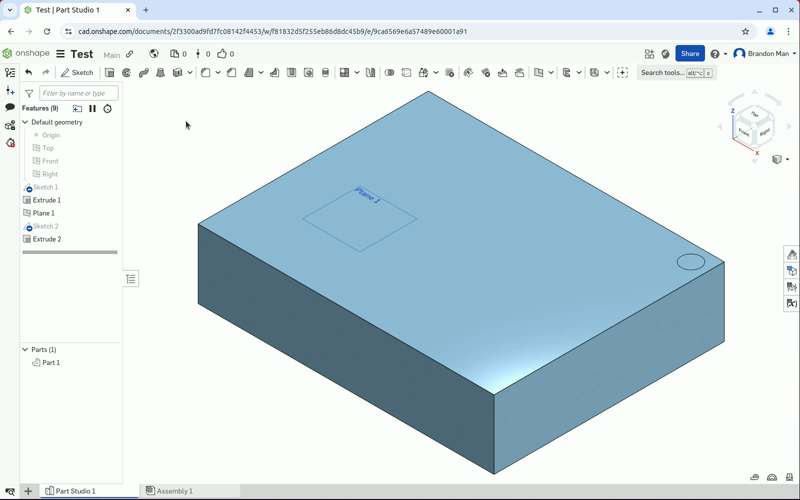
mouse_move(73, 189)
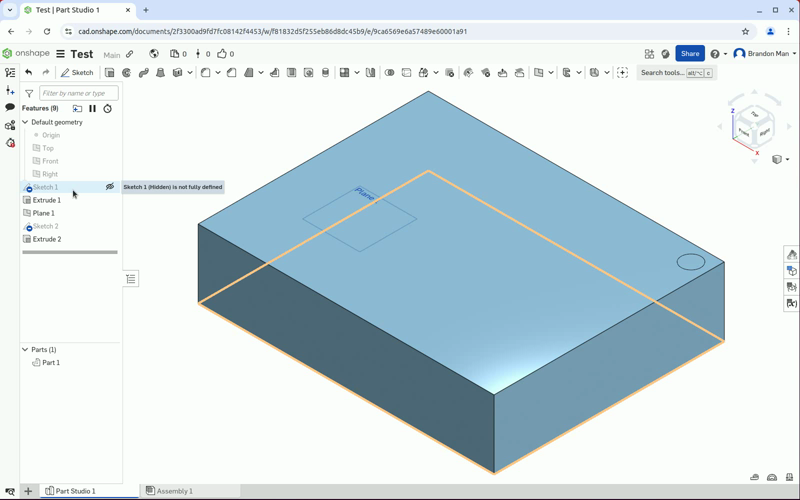
click(73, 189)